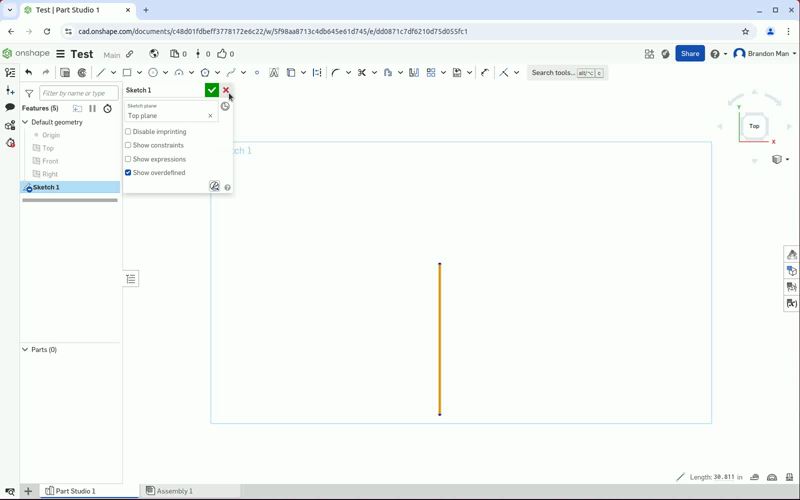
key(shift+h)
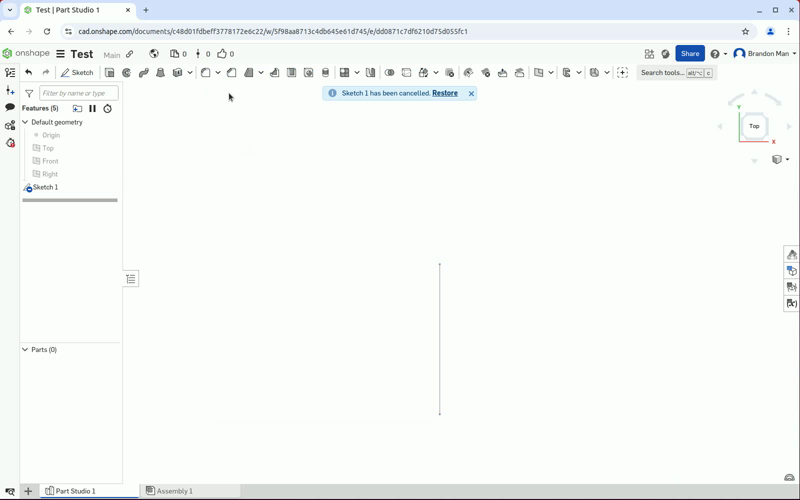
key(shift+s)
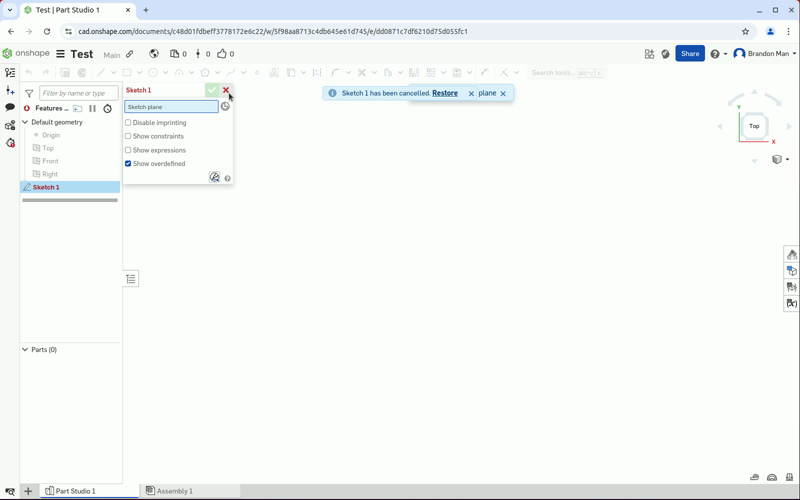
mouse_move(73, 150)
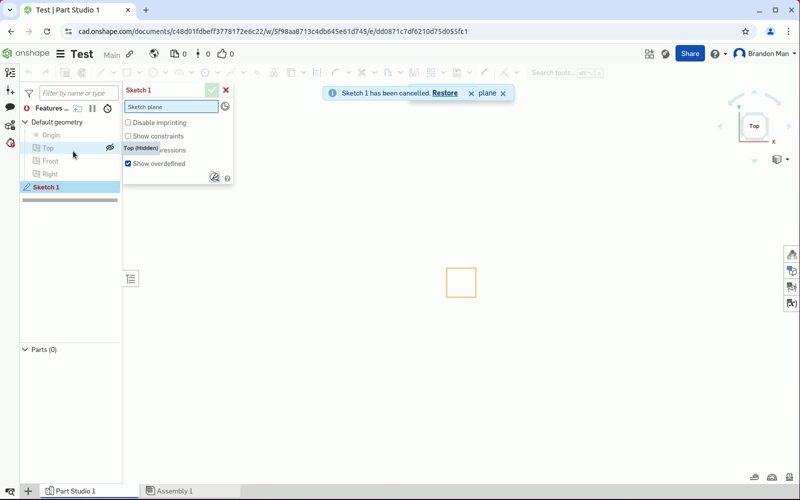
click(73, 150)
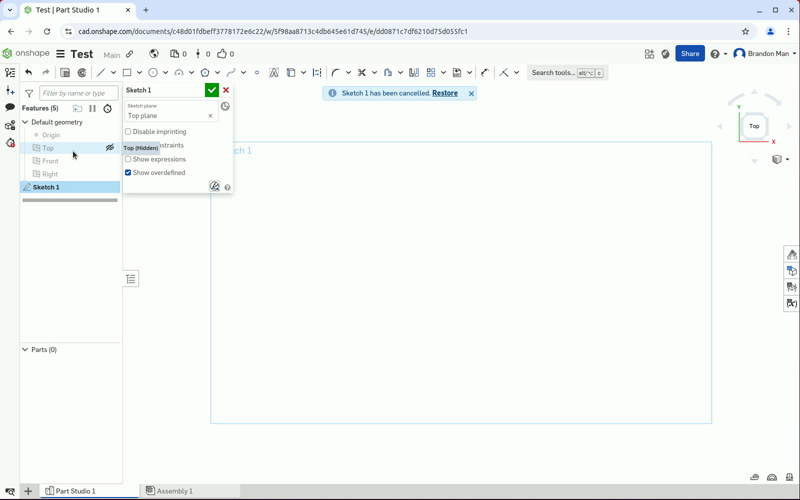
mouse_move(73, 352)
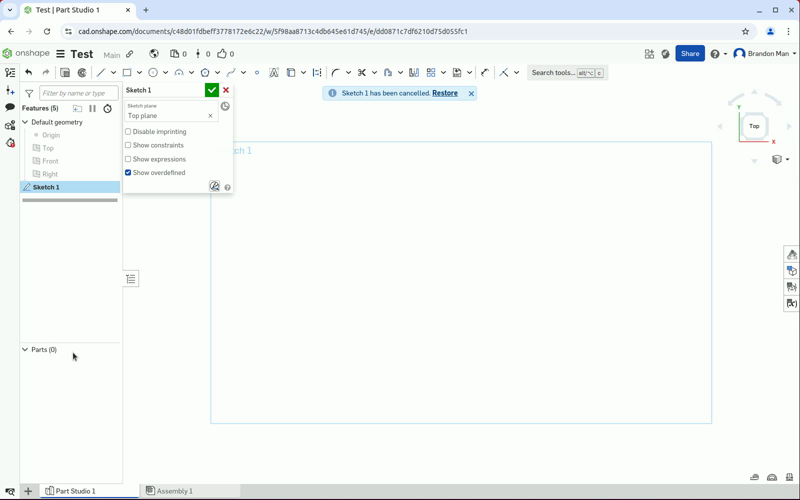
key(y)
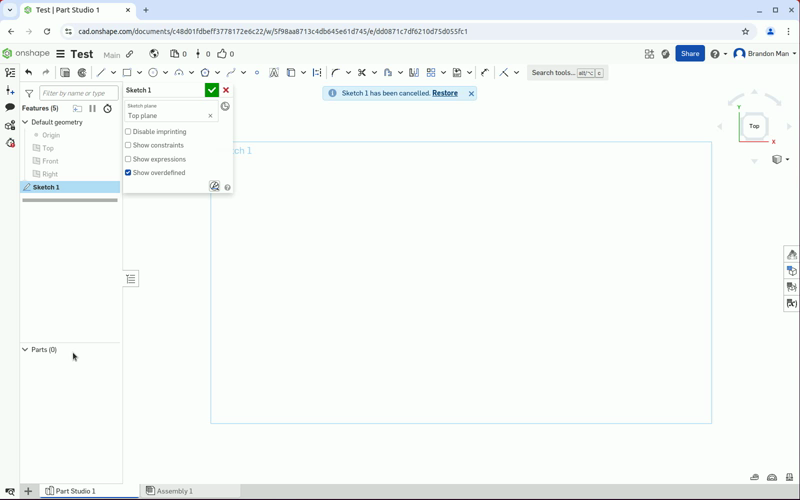
key(l)
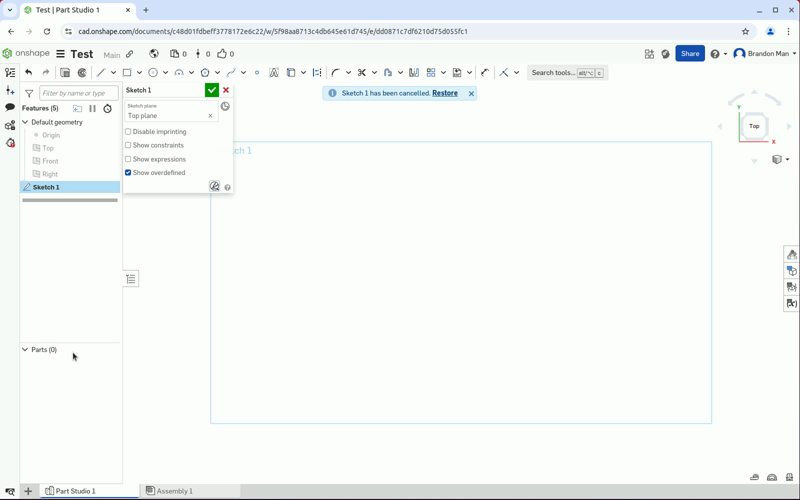
key_down(shift)
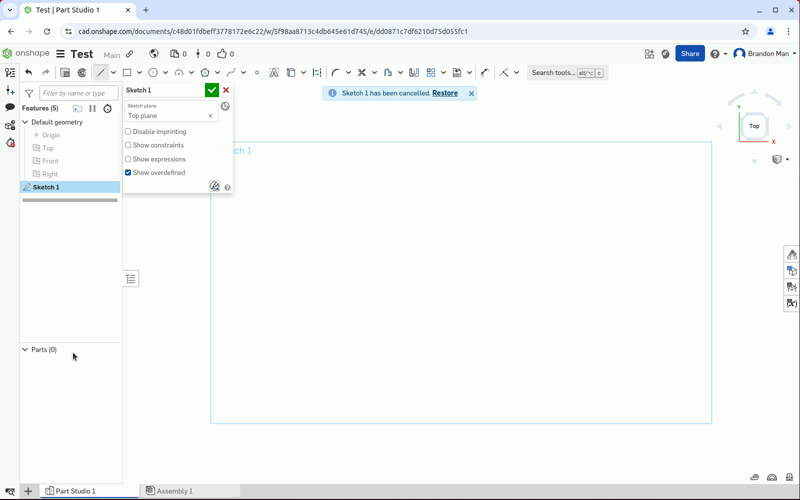
mouse_move(460, 282)
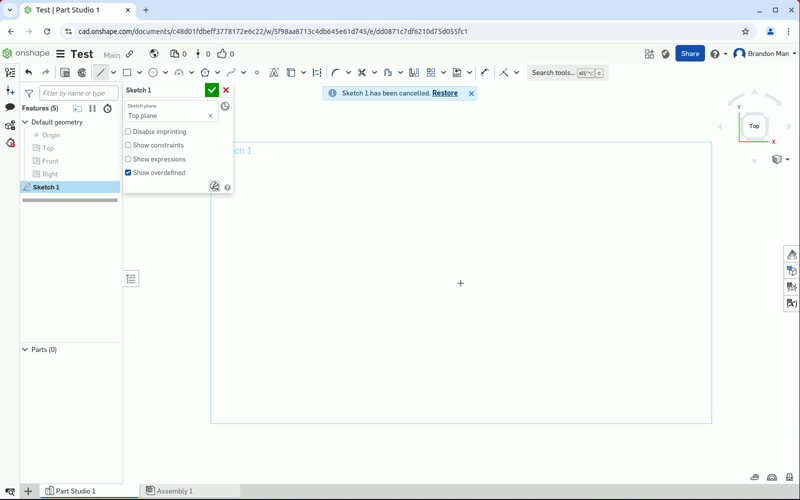
click(460, 282)
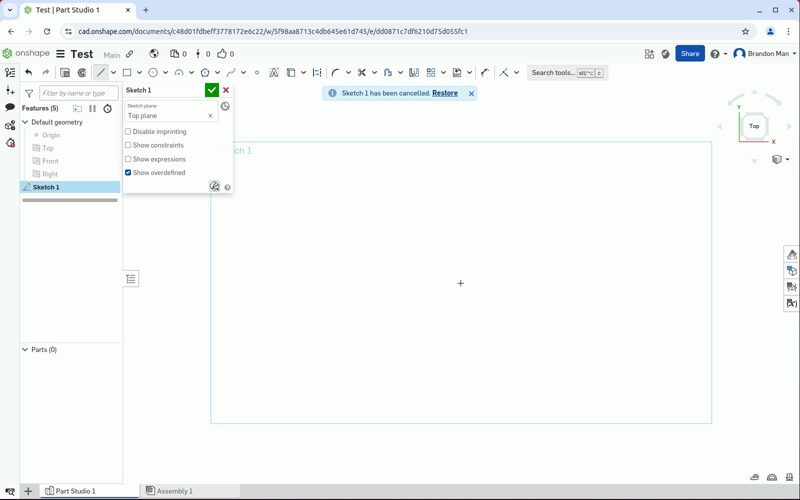
key_up(shift)
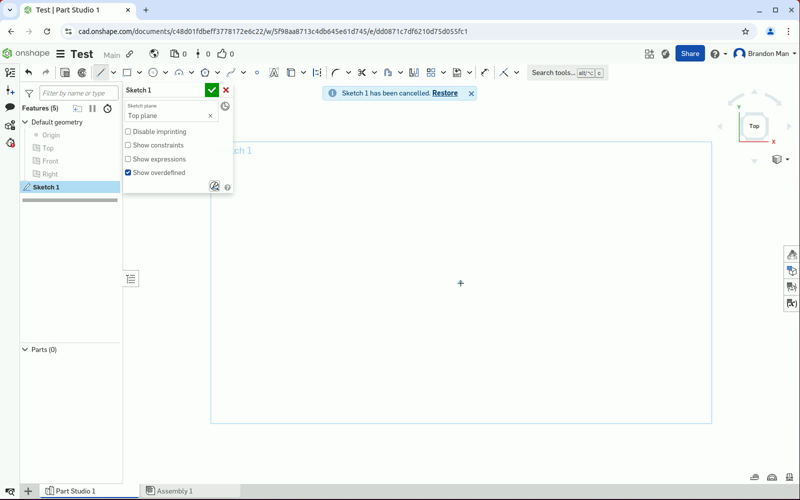
key_down(shift)
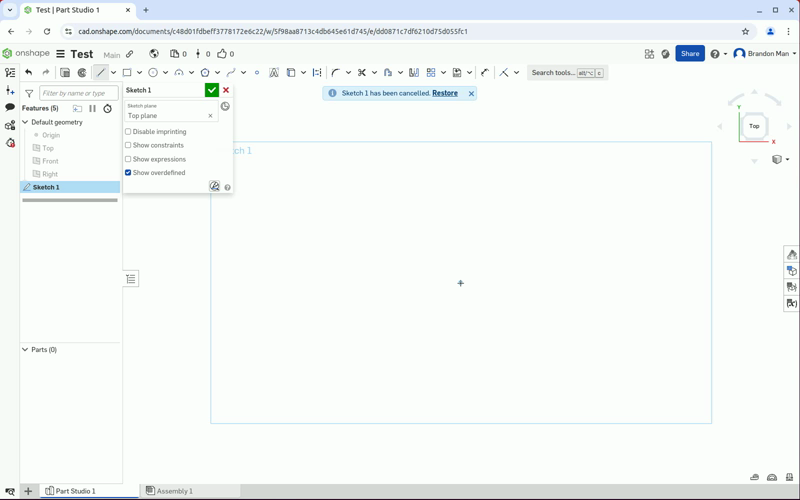
mouse_move(535, 282)
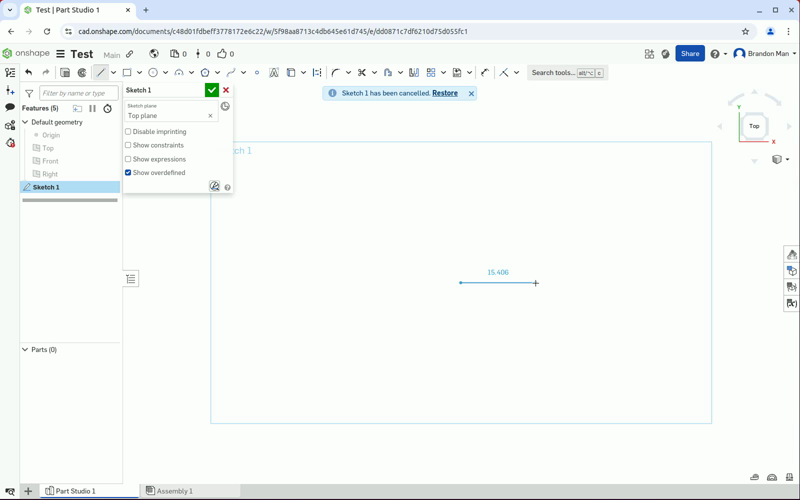
click(535, 282)
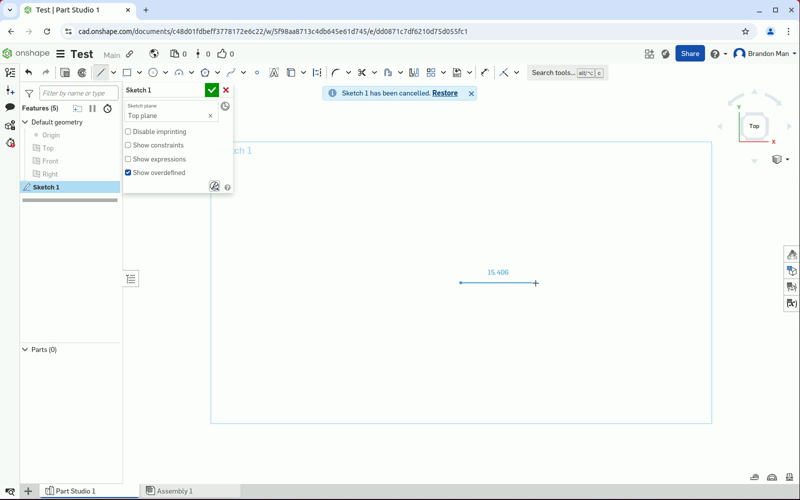
key_up(shift)
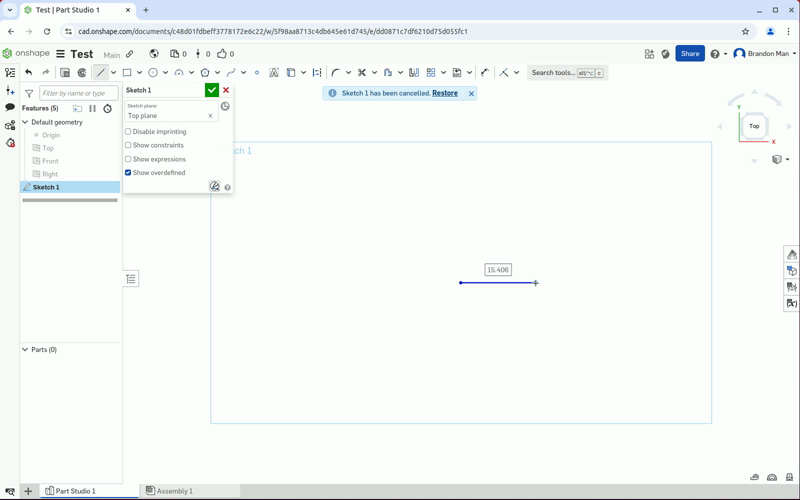
key_down(shift)
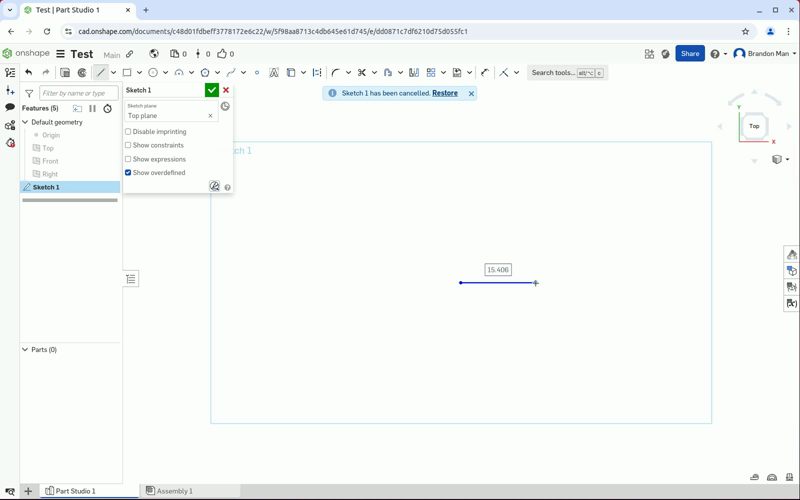
mouse_move(535, 170)
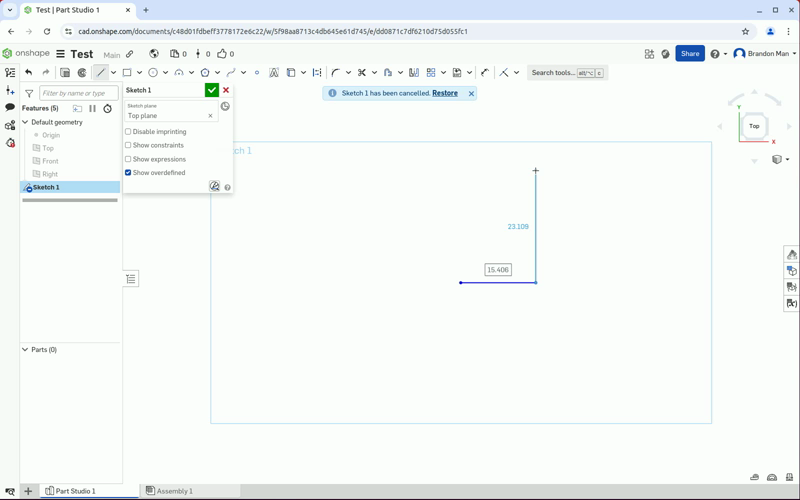
click(535, 170)
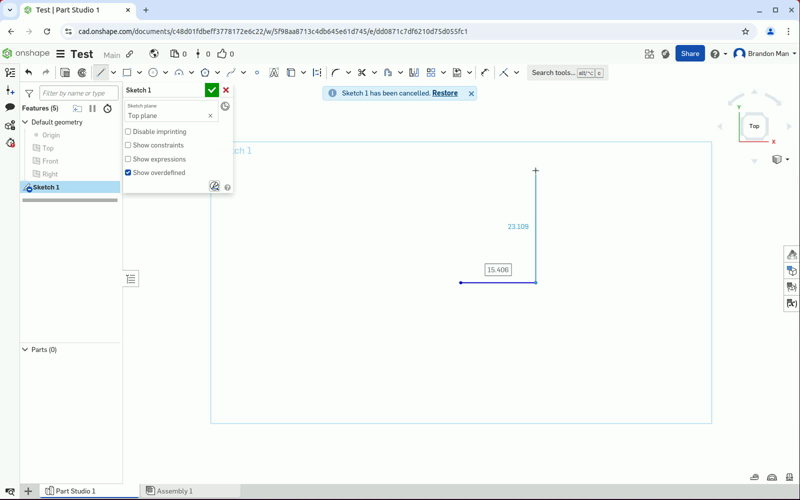
key_up(shift)
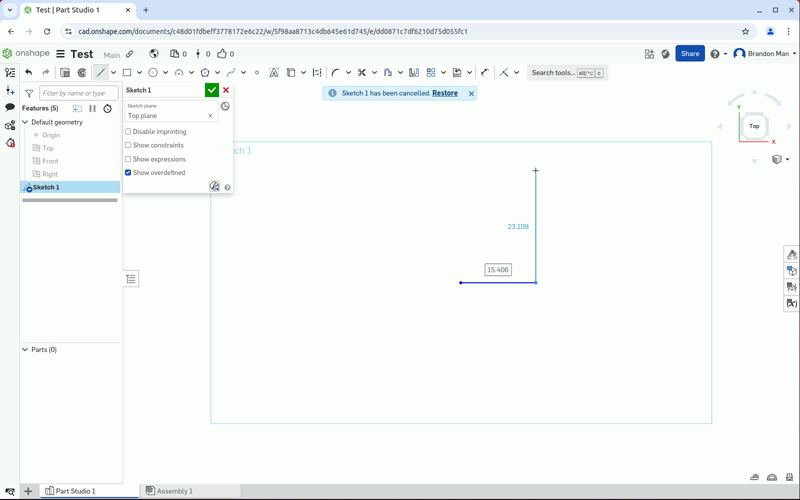
key_down(shift)
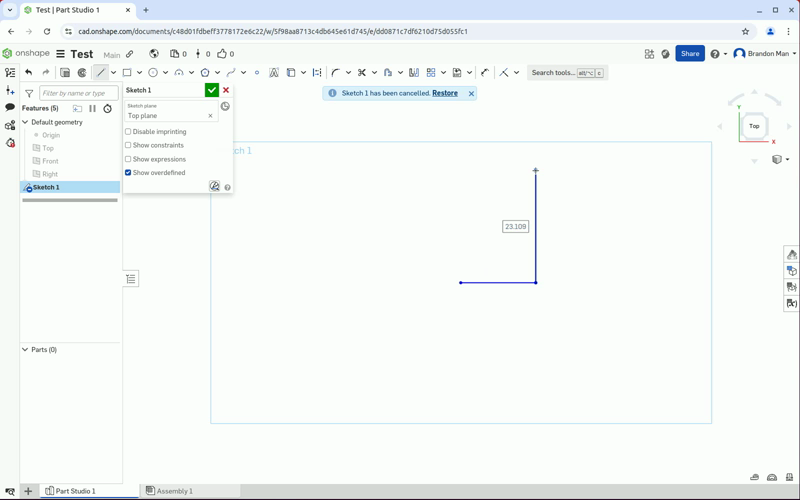
mouse_move(460, 170)
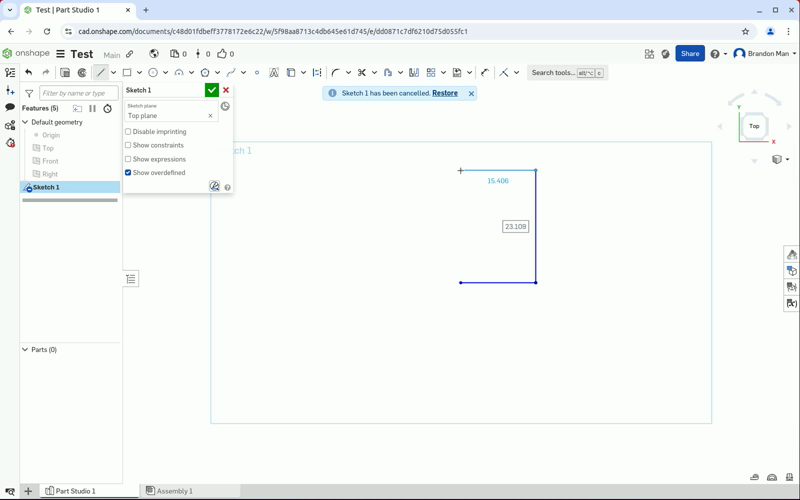
click(460, 170)
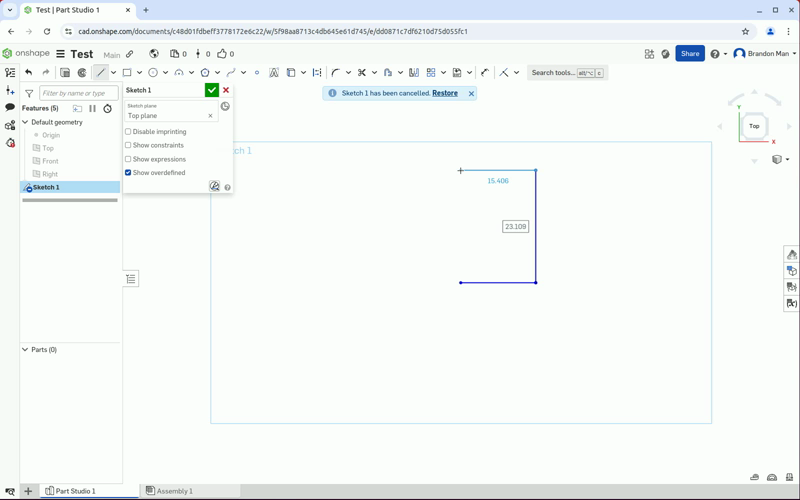
key_up(shift)
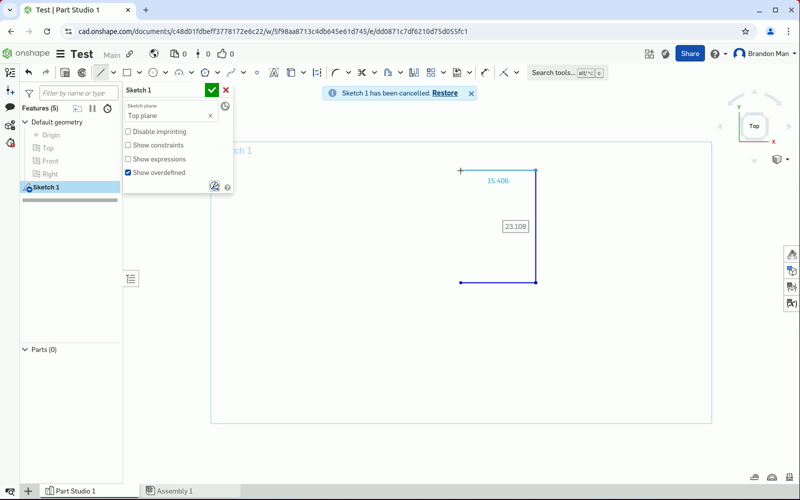
key_down(shift)
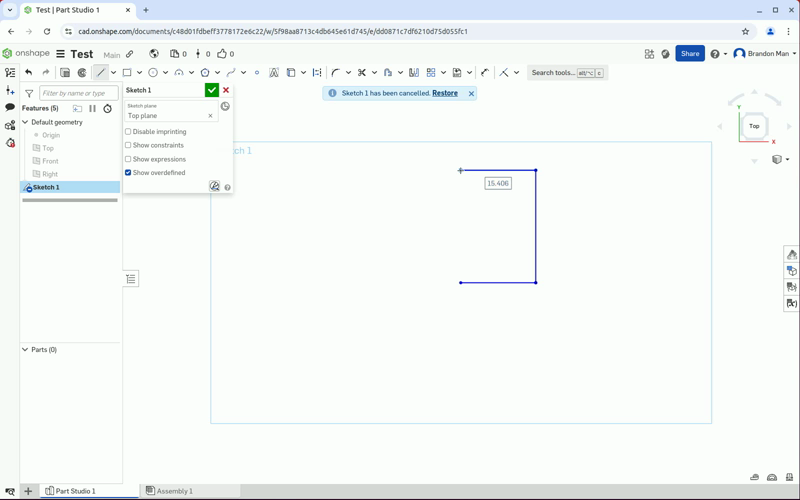
mouse_move(460, 282)
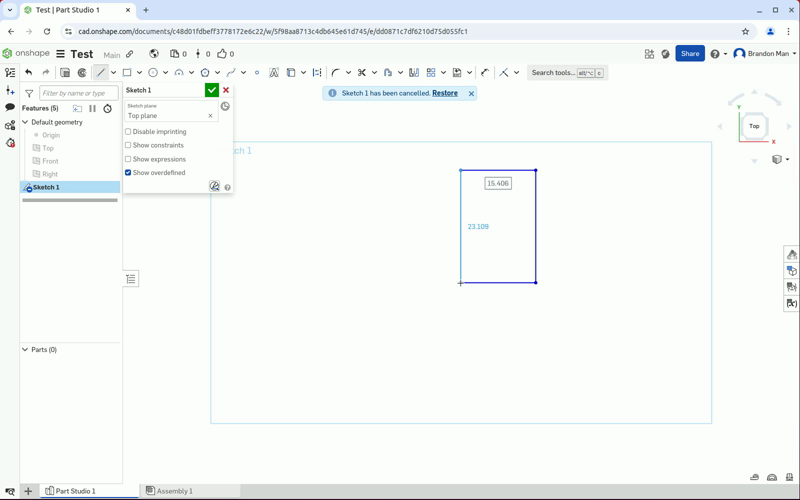
key_up(shift)
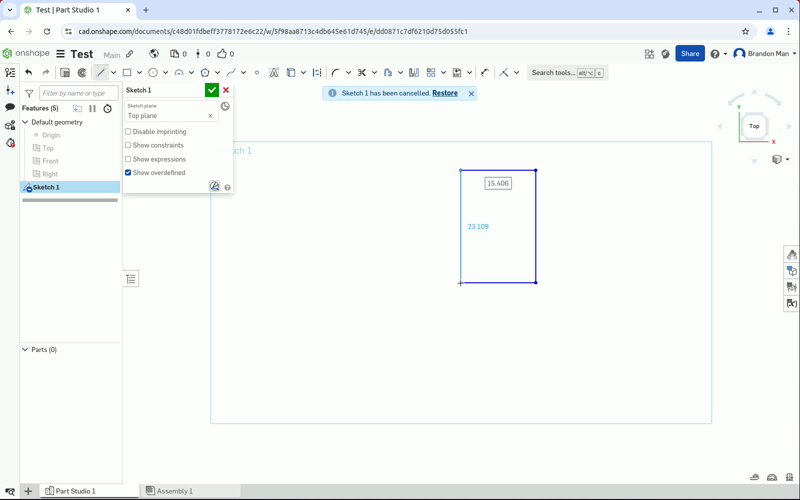
click(460, 282)
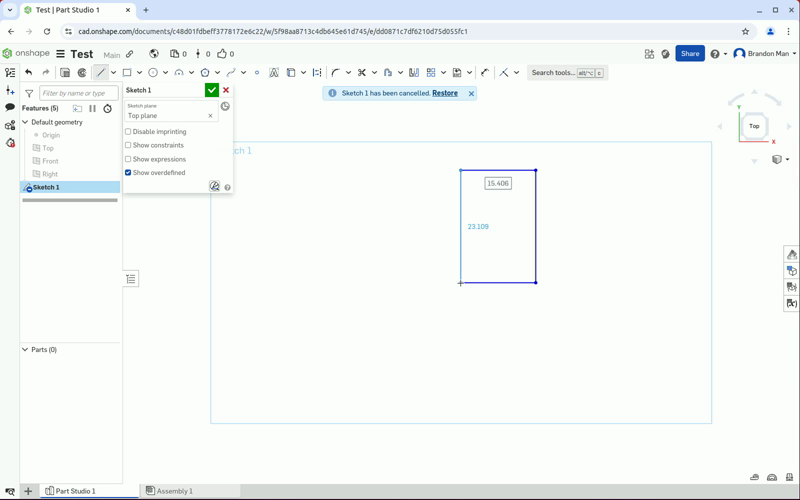
key(esc)
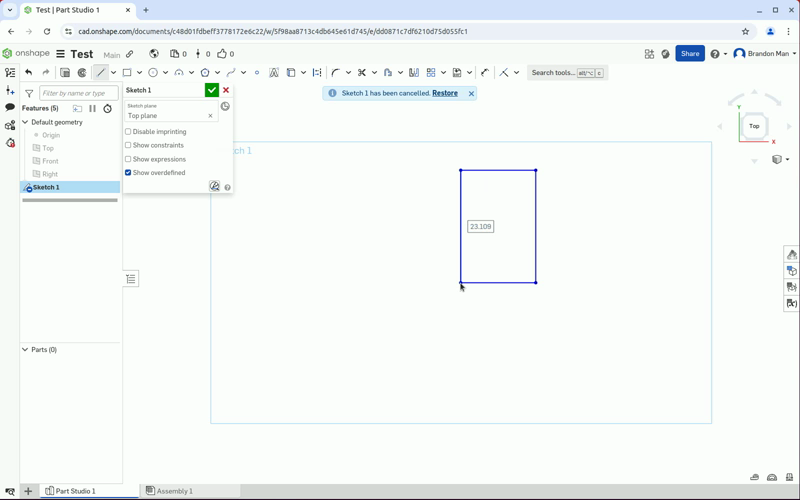
mouse_move(497, 224)
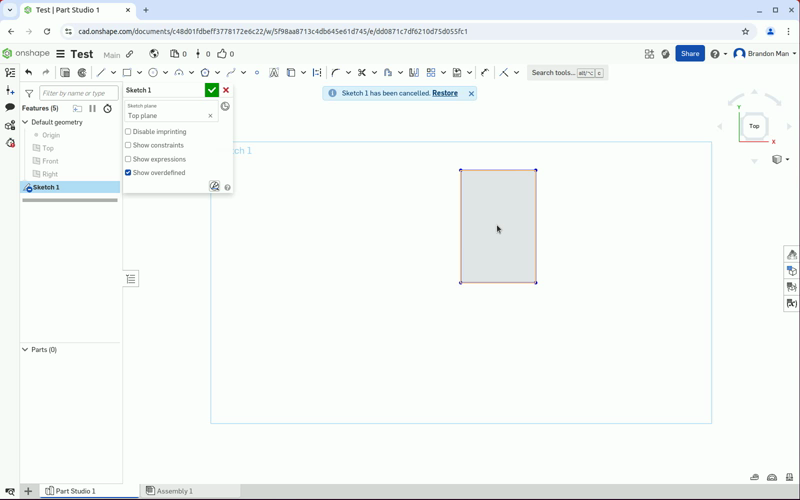
click(497, 224)
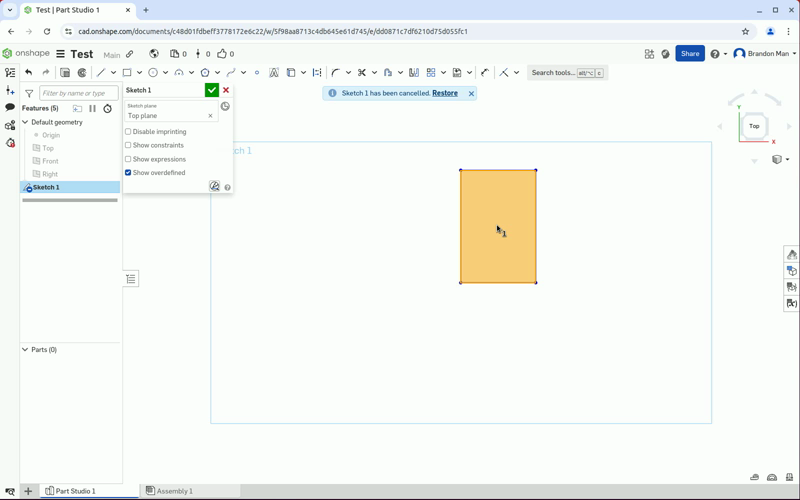
mouse_move(73, 352)
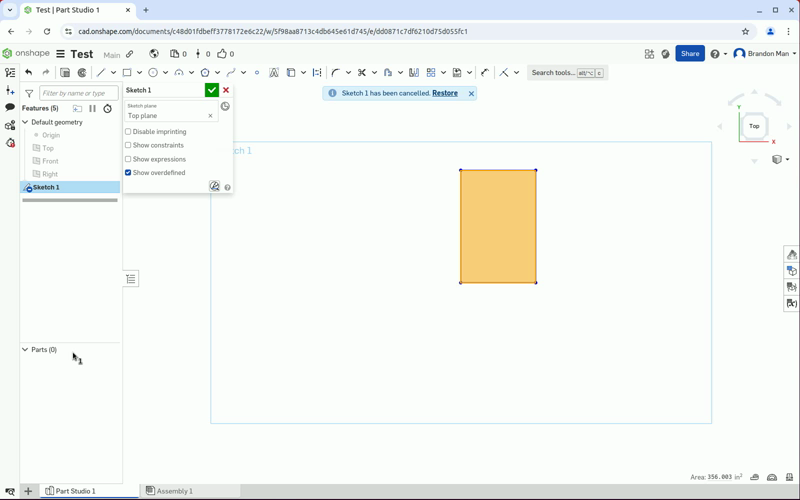
key(shift+y)
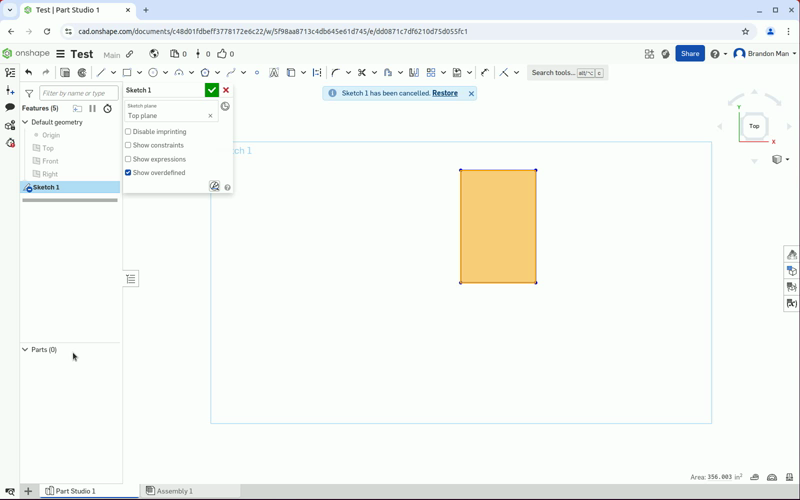
key(shift+e)
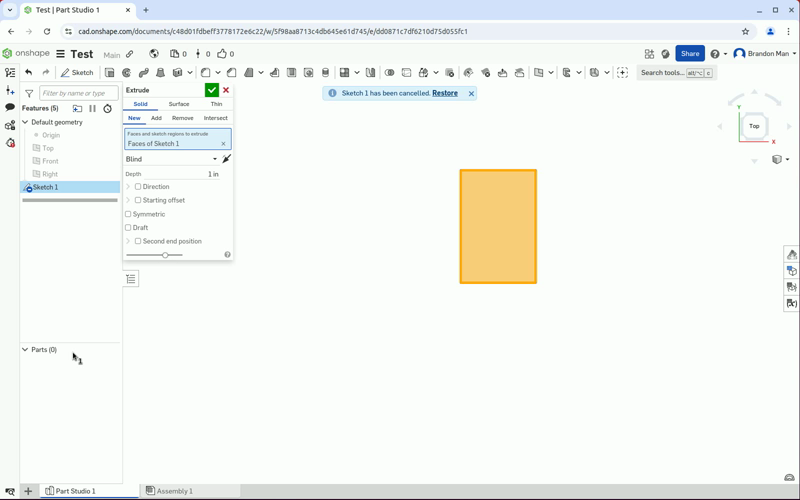
mouse_move(143, 106)
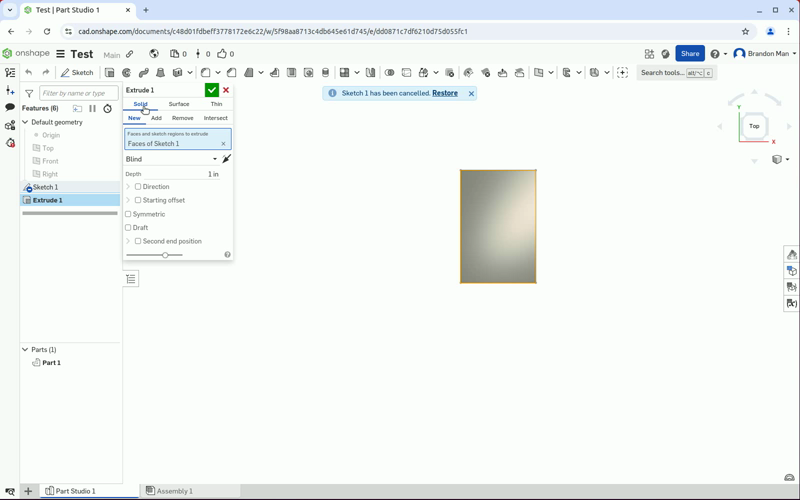
click(143, 106)
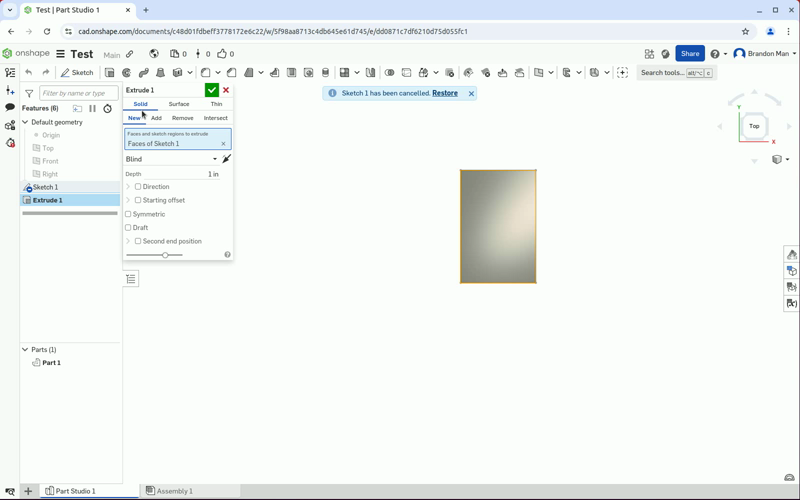
mouse_move(137, 120)
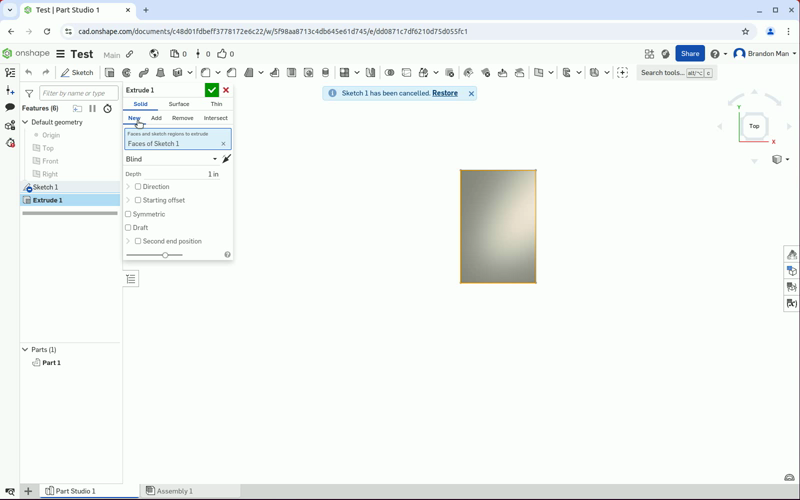
click(137, 120)
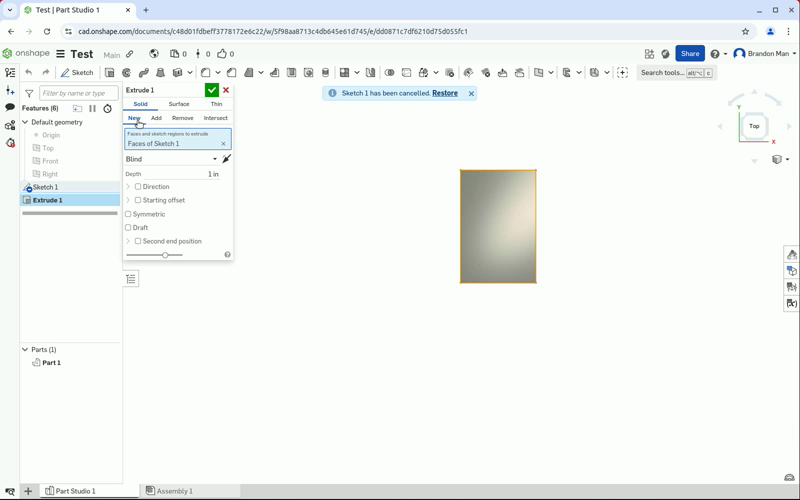
key(tab, 4)
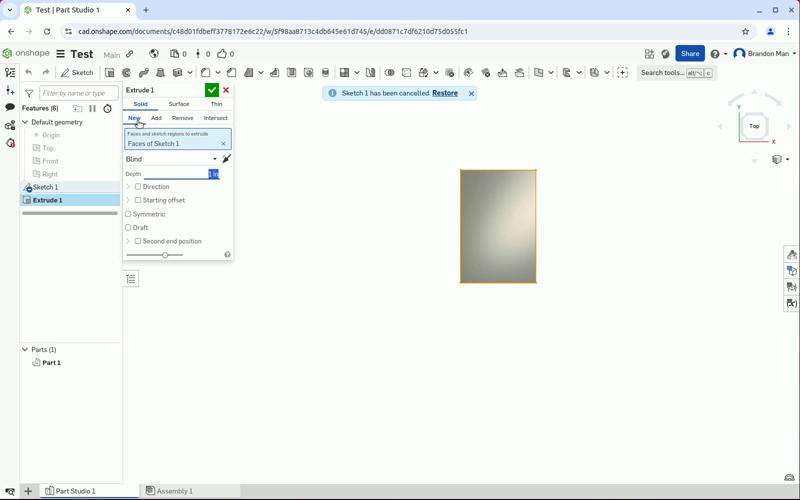
text(9.147)
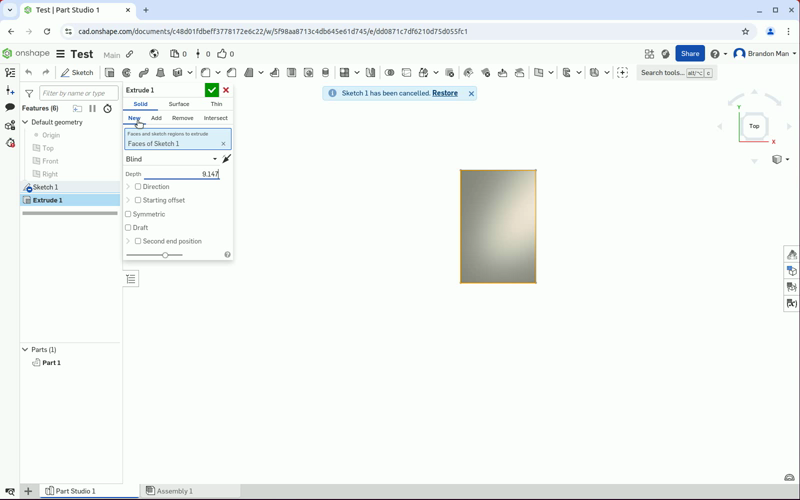
key(enter)
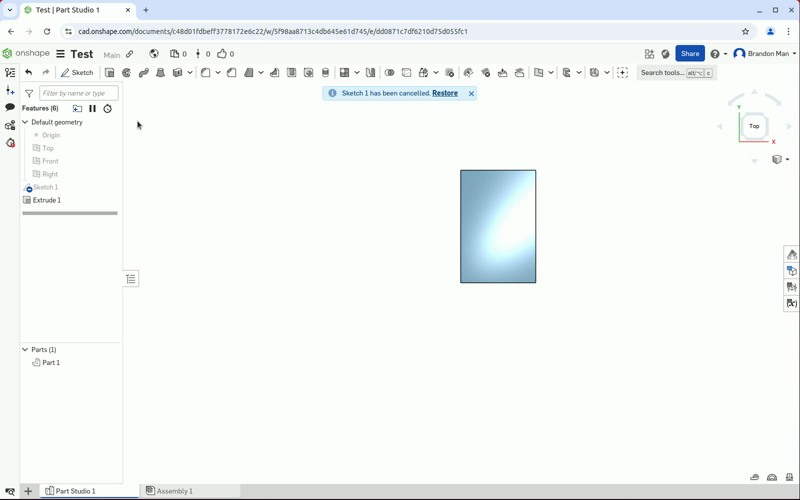
key(shift+h)
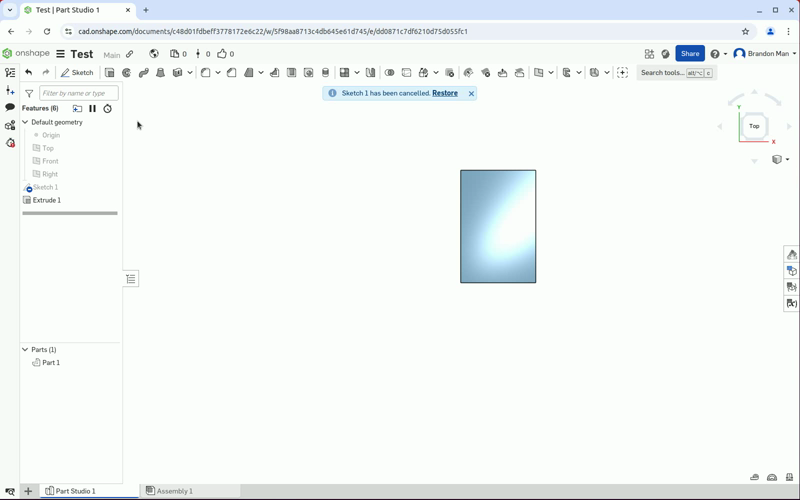
key(shift+h)
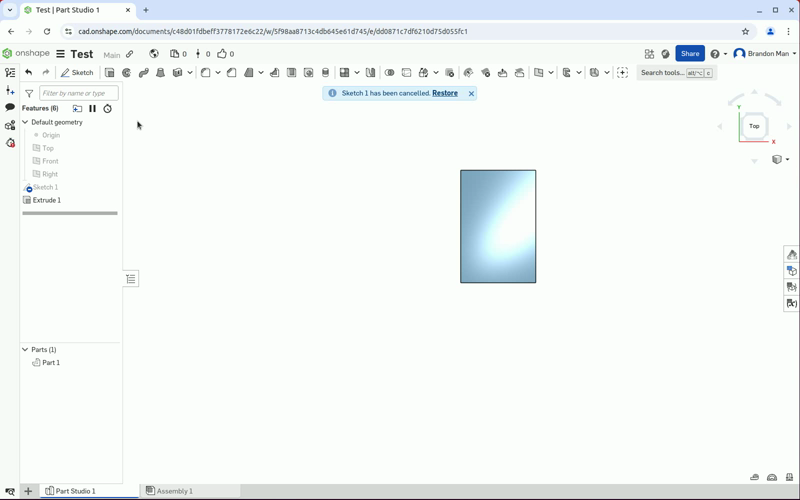
mouse_move(73, 189)
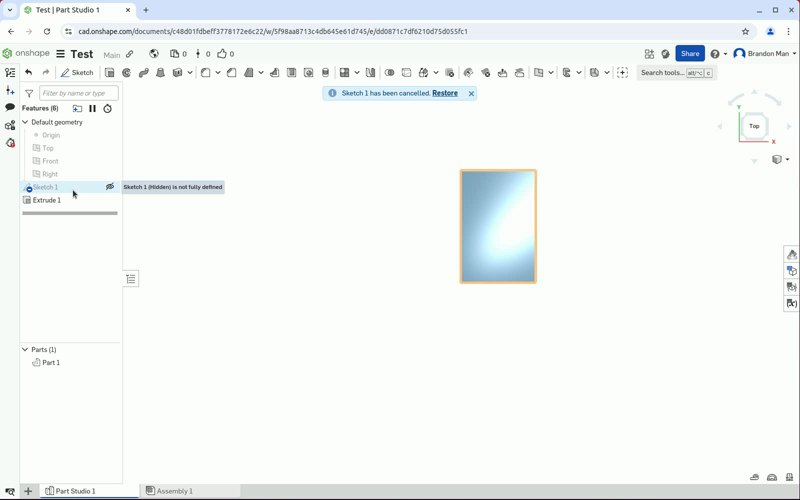
click(73, 189)
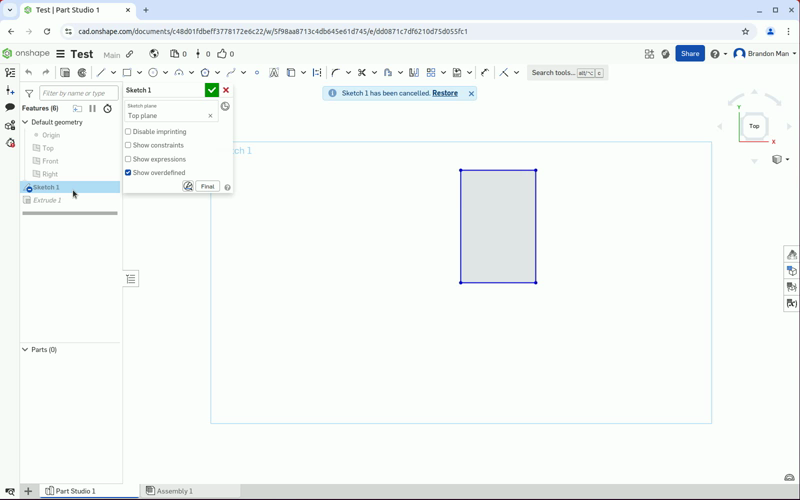
mouse_move(229, 92)
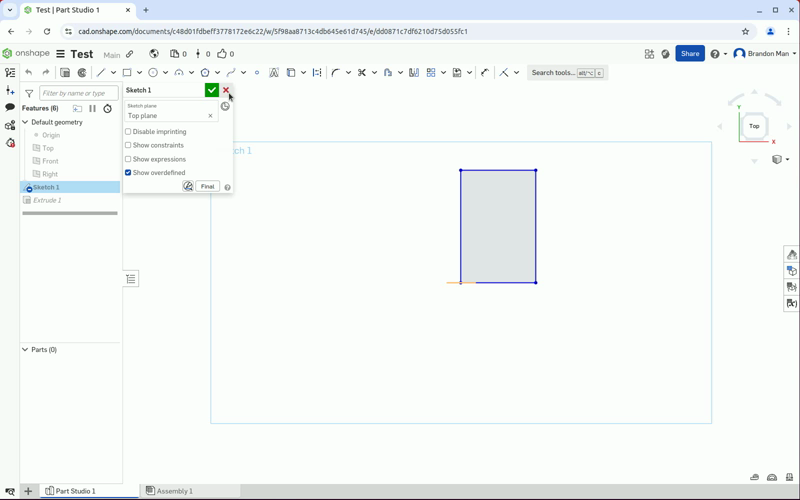
click(229, 92)
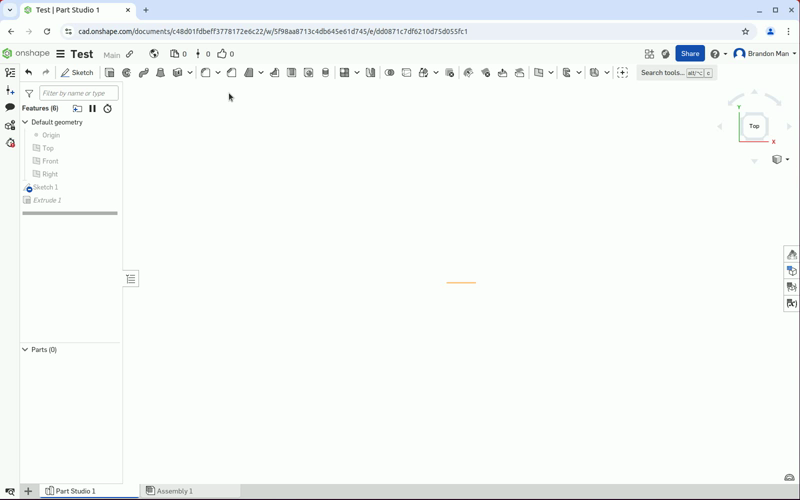
mouse_move(541, 75)
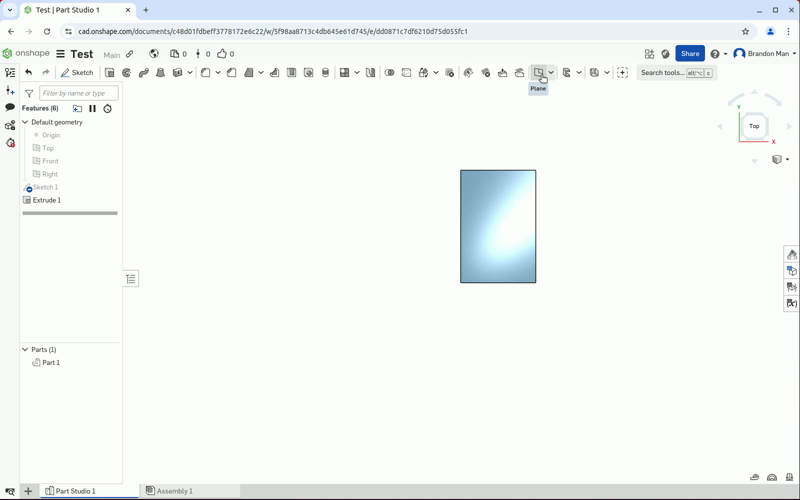
click(541, 75)
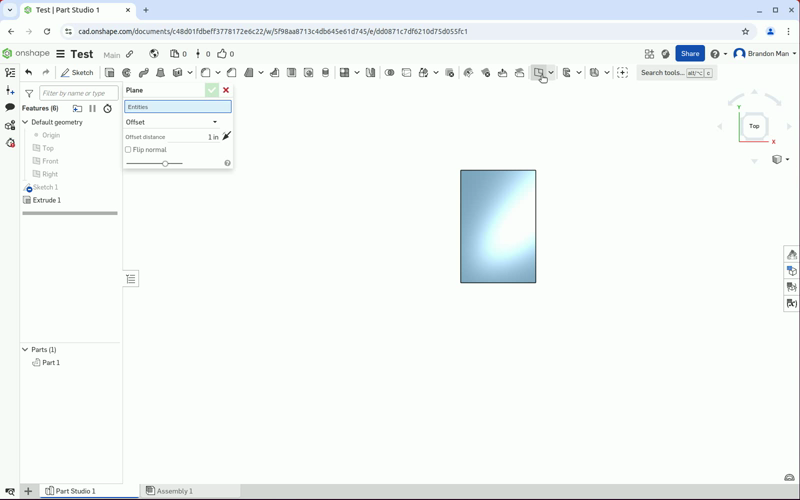
mouse_move(73, 150)
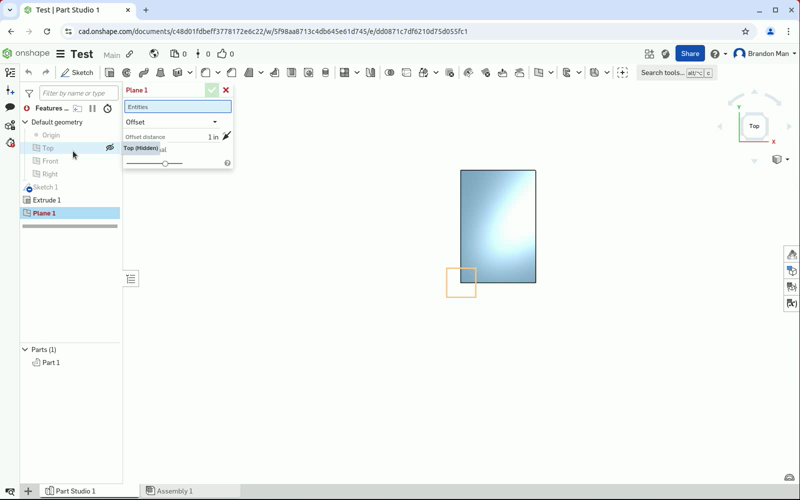
click(73, 150)
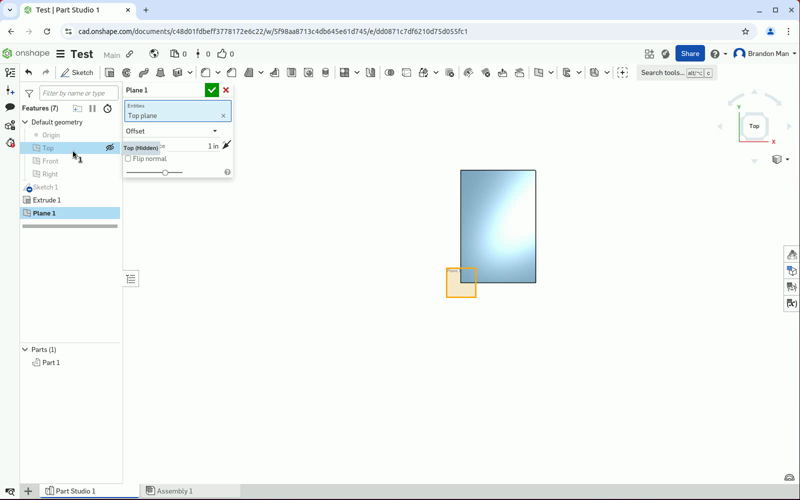
key(tab, 2)
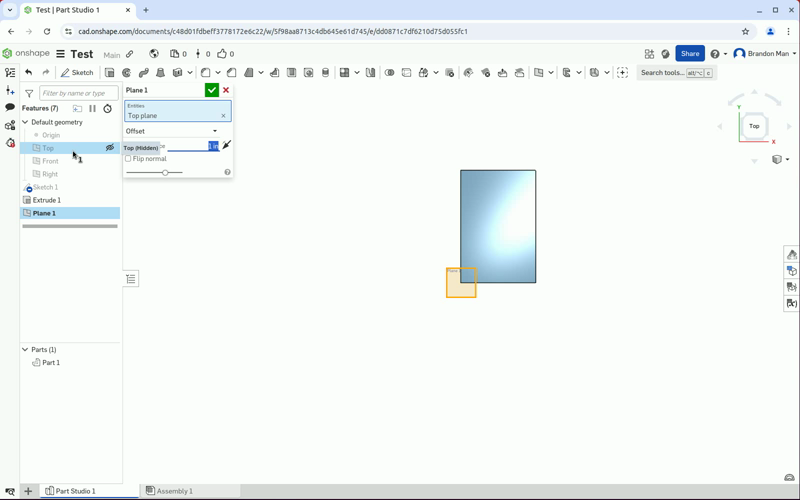
text(9.151)
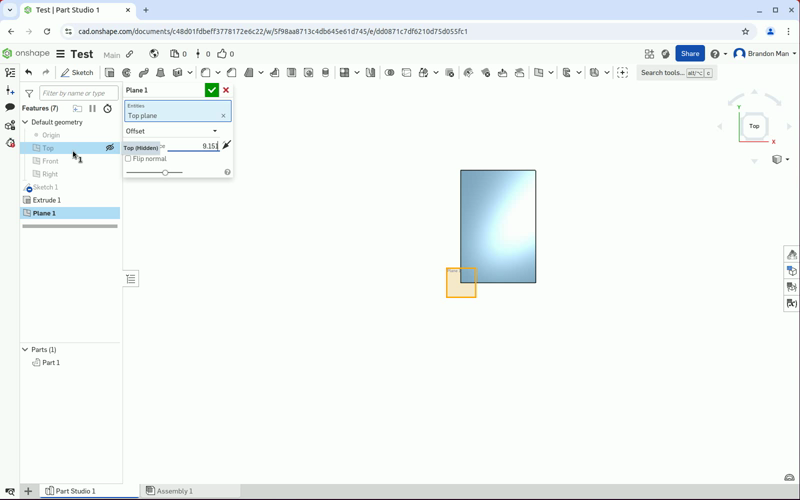
key(enter, 2)
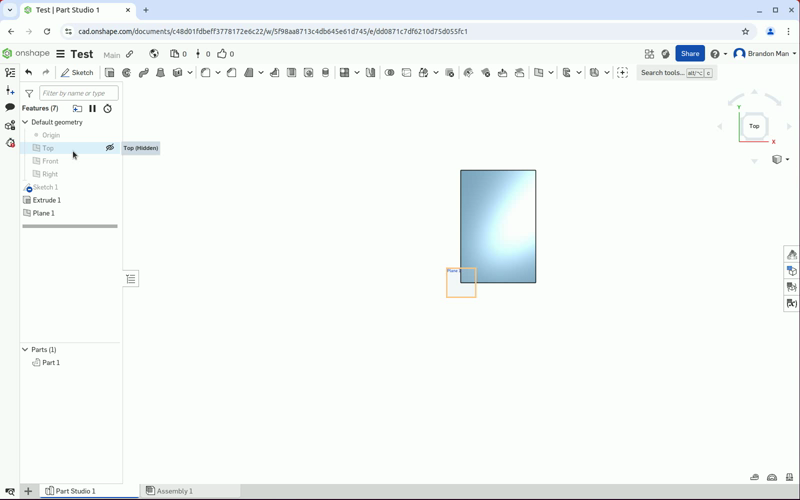
key(shift+s)
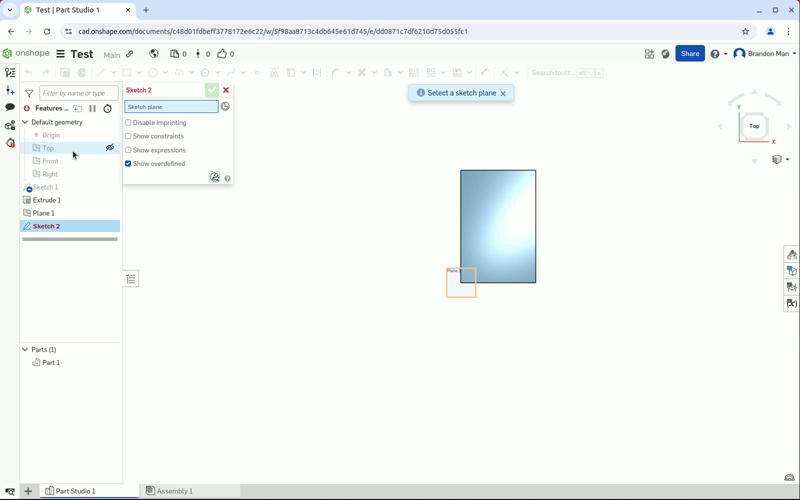
mouse_move(73, 215)
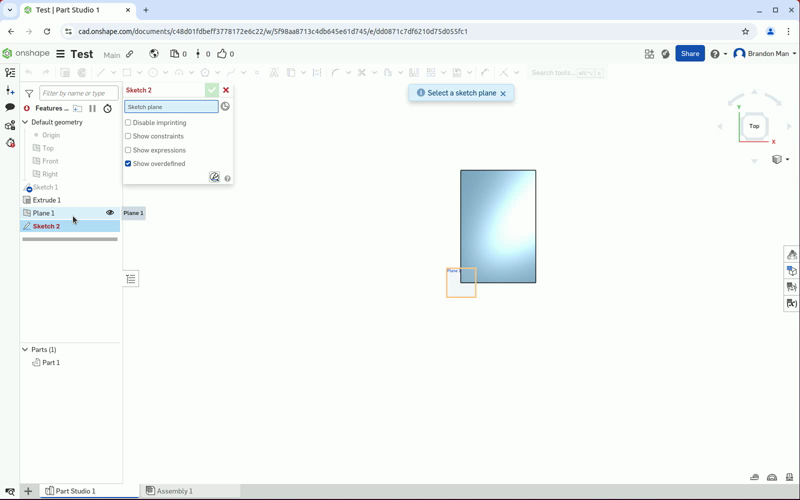
click(73, 215)
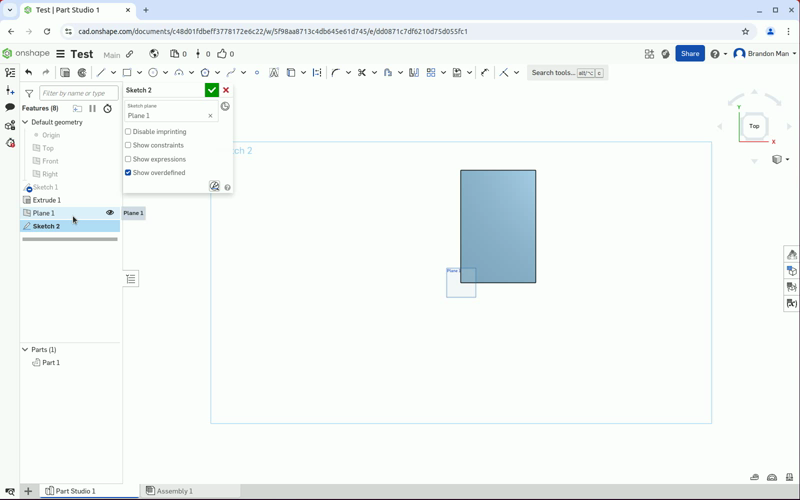
mouse_move(73, 352)
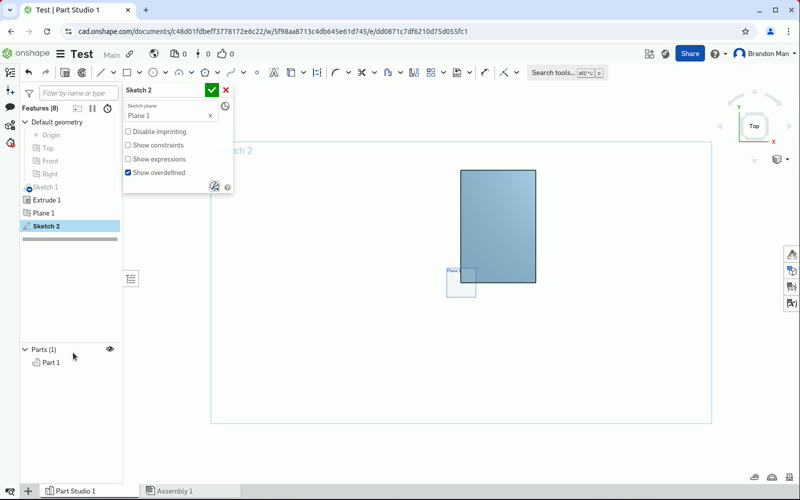
key(y)
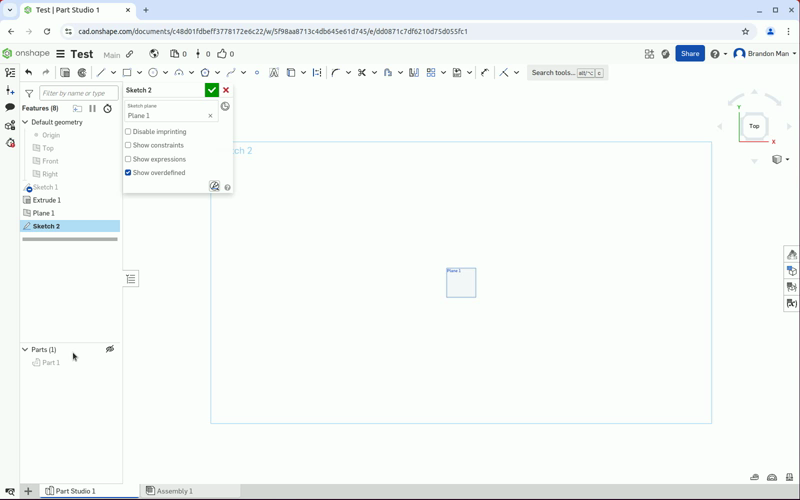
key(l)
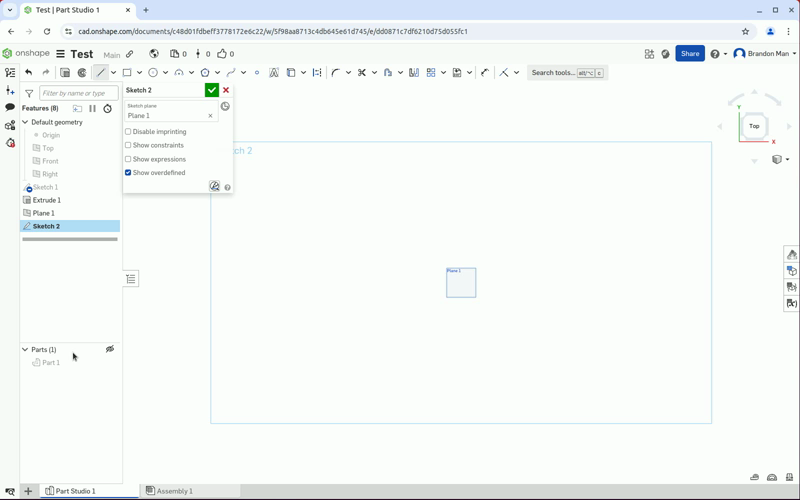
key_down(shift)
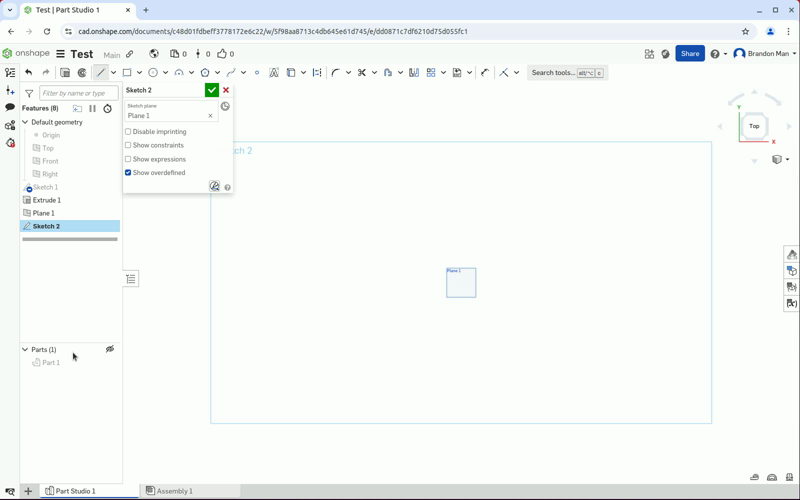
mouse_move(460, 282)
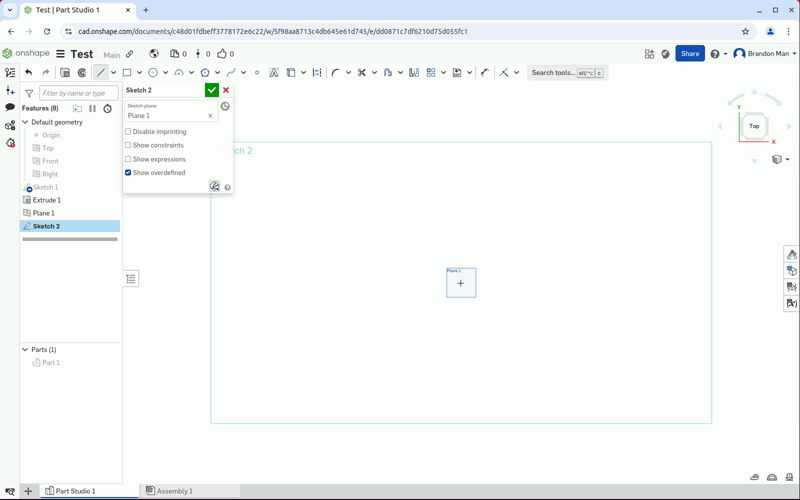
click(460, 282)
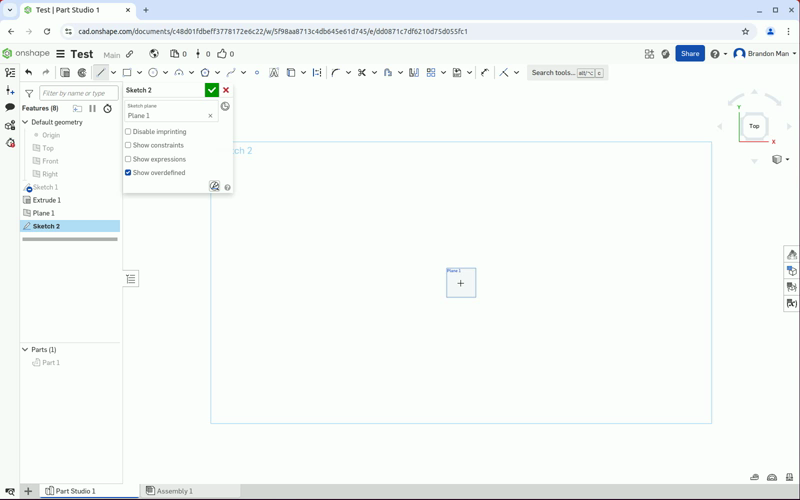
key_up(shift)
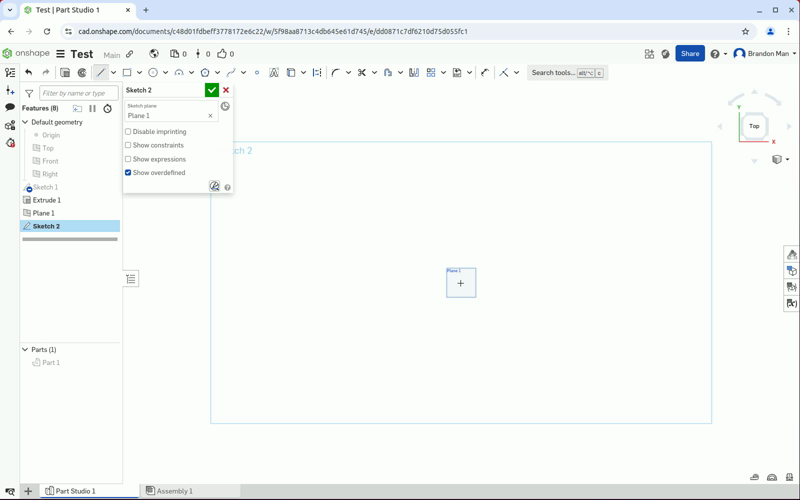
key_down(shift)
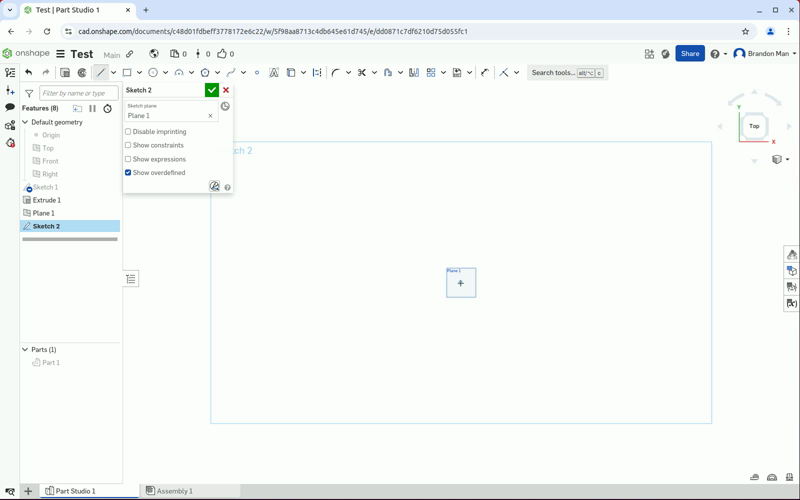
mouse_move(490, 282)
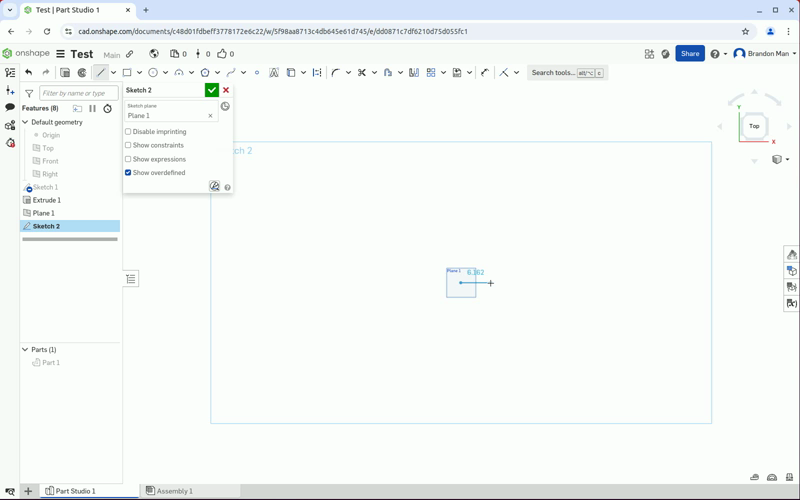
mouse_move(483, 282)
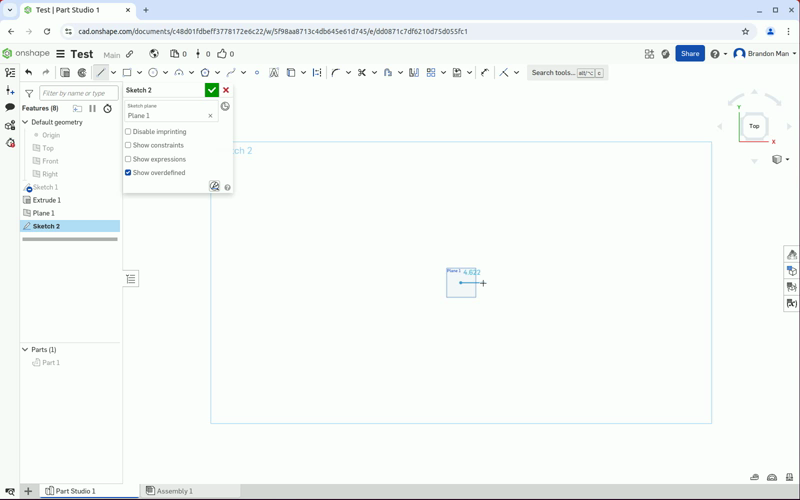
click(483, 282)
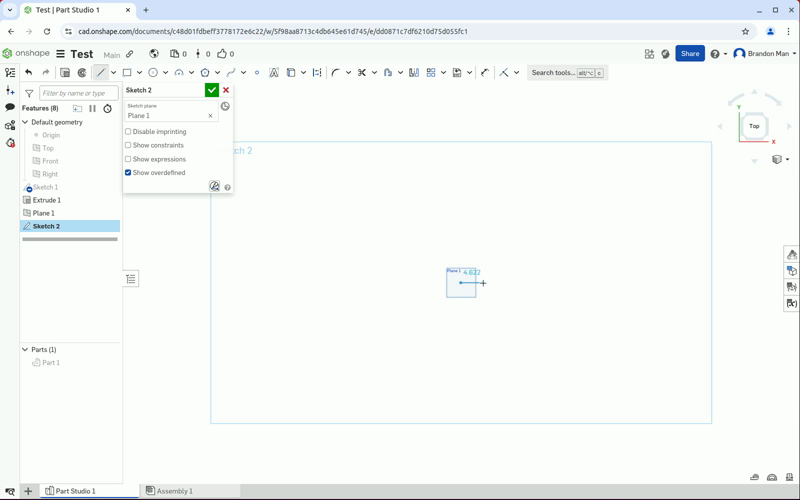
key_up(shift)
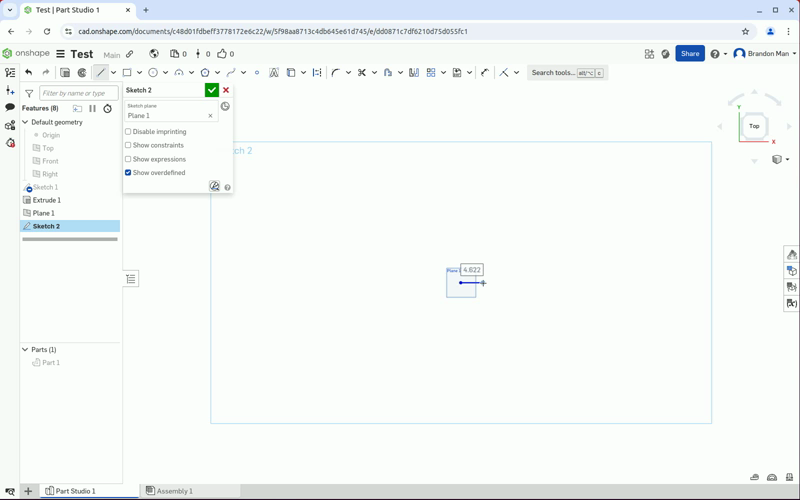
key_down(shift)
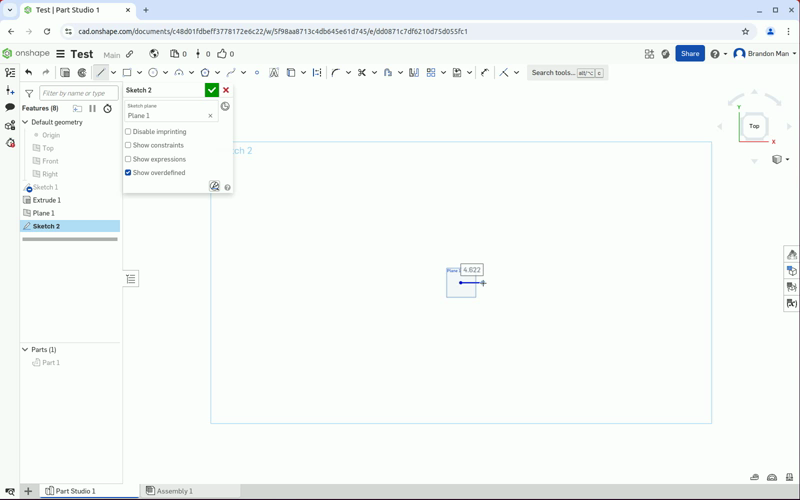
mouse_move(483, 170)
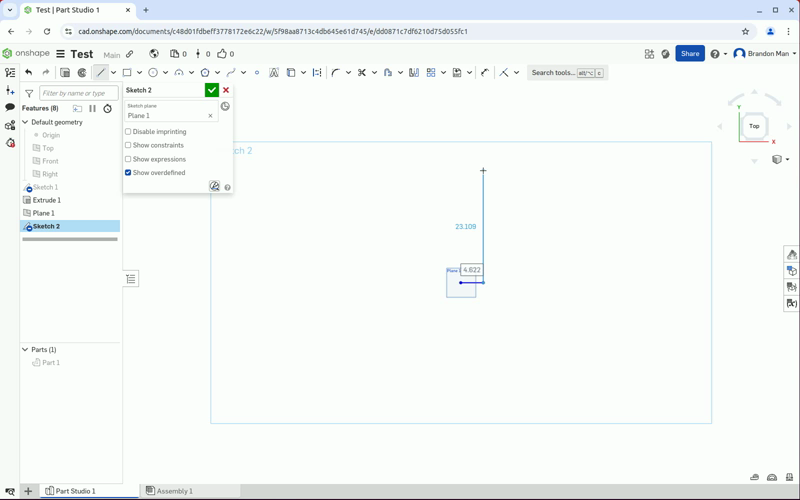
click(483, 170)
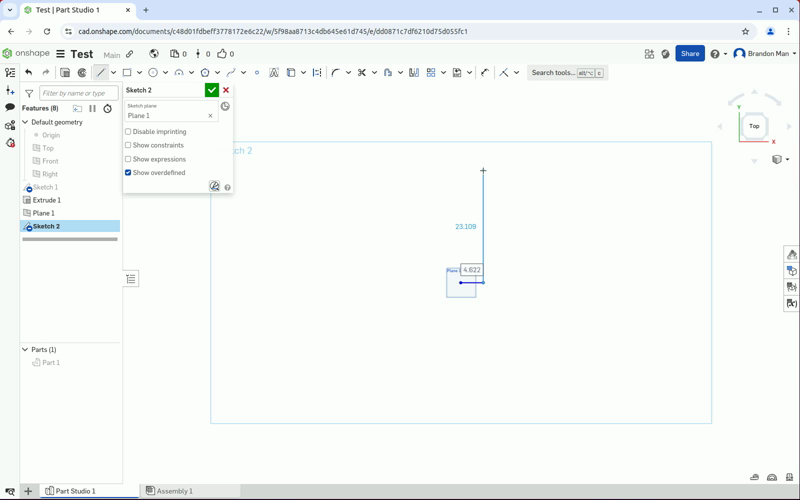
key_up(shift)
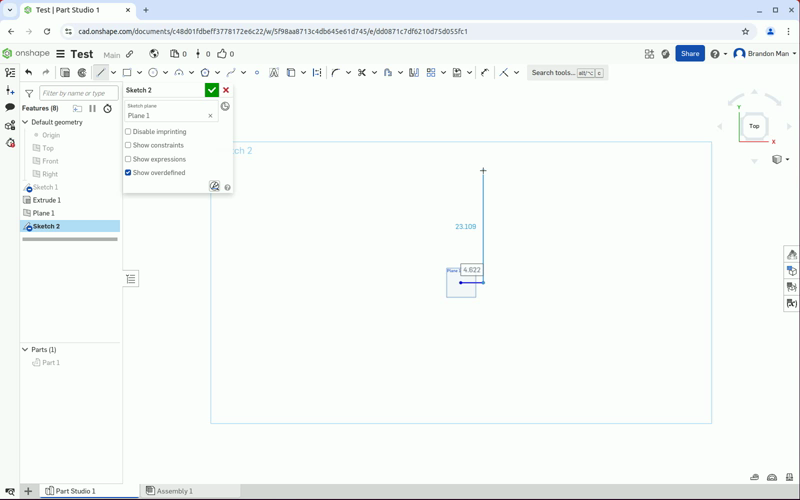
key_down(shift)
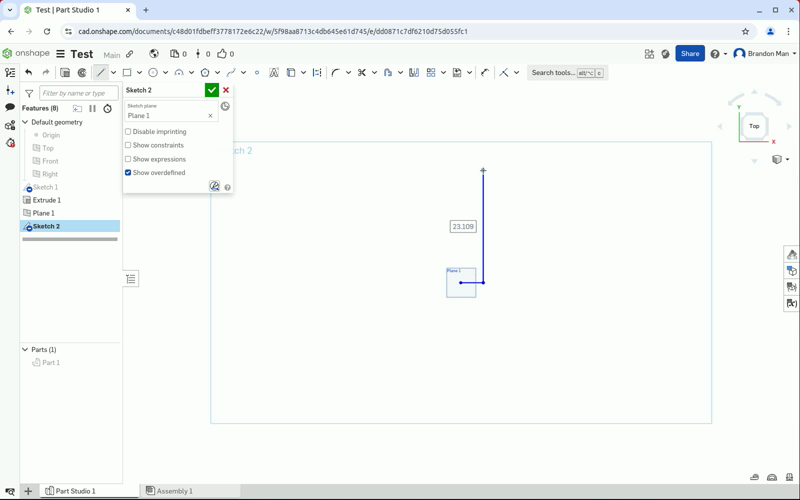
mouse_move(513, 170)
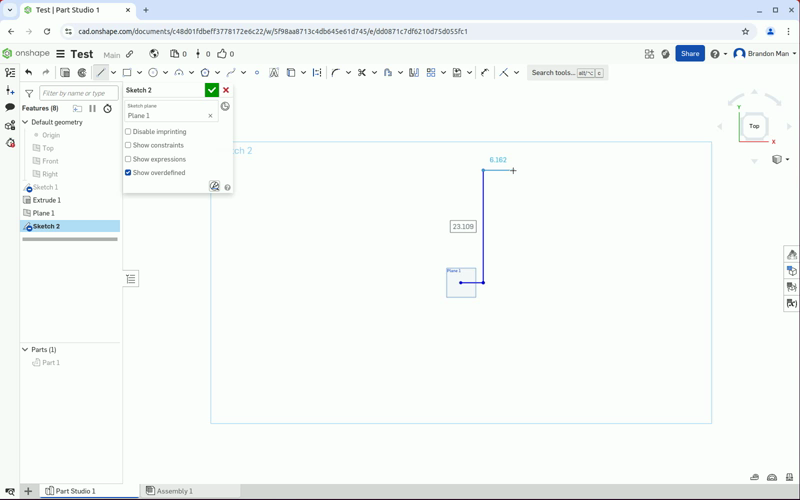
mouse_move(460, 170)
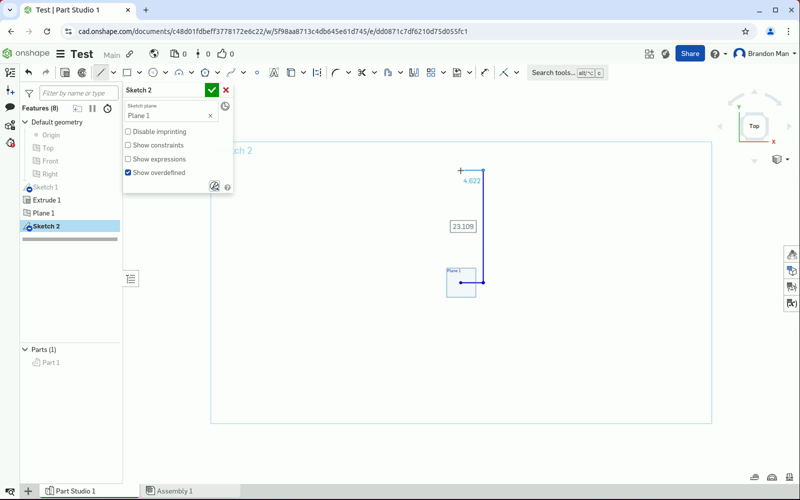
click(460, 170)
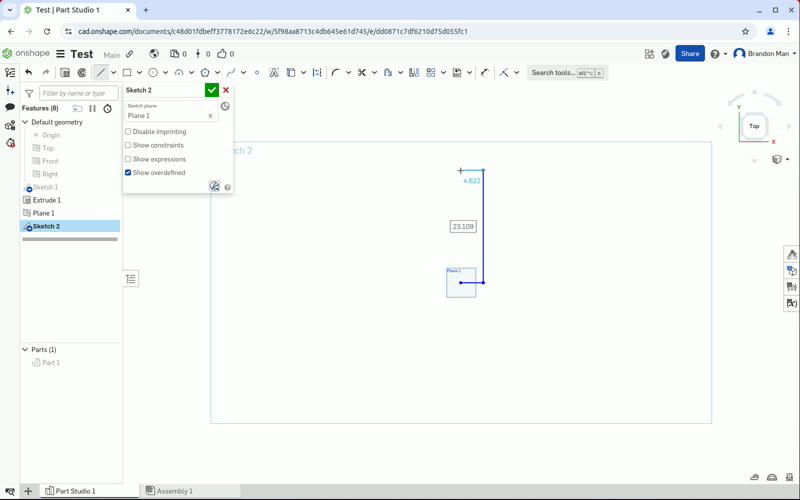
key_up(shift)
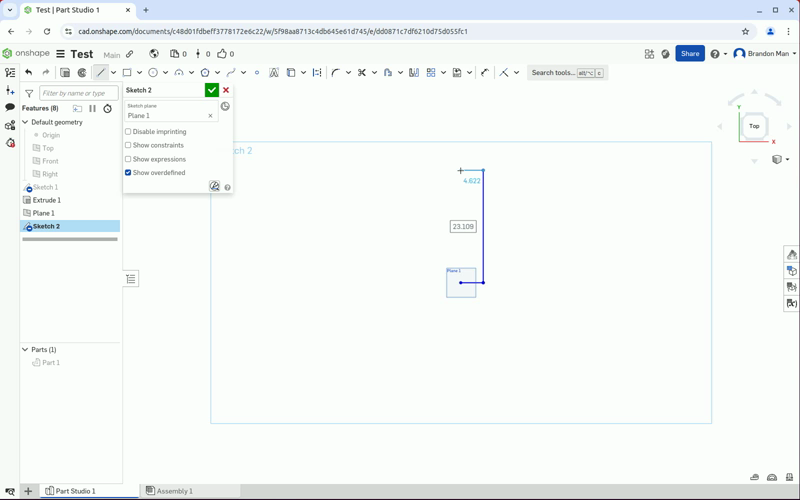
key_down(shift)
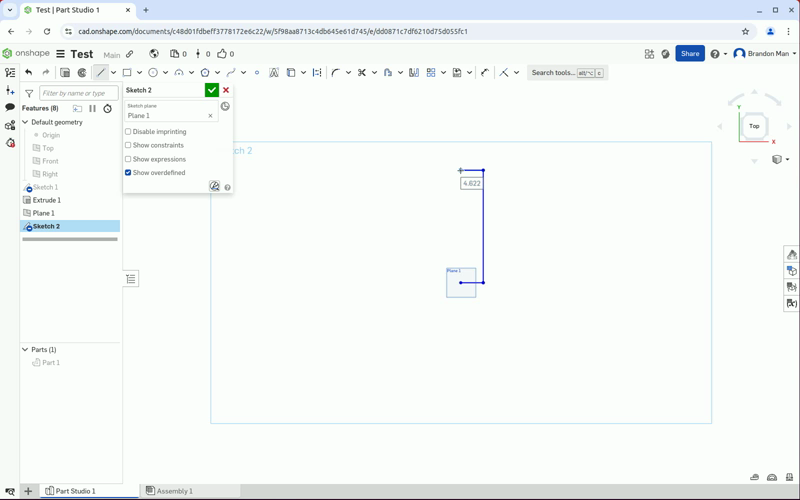
mouse_move(460, 282)
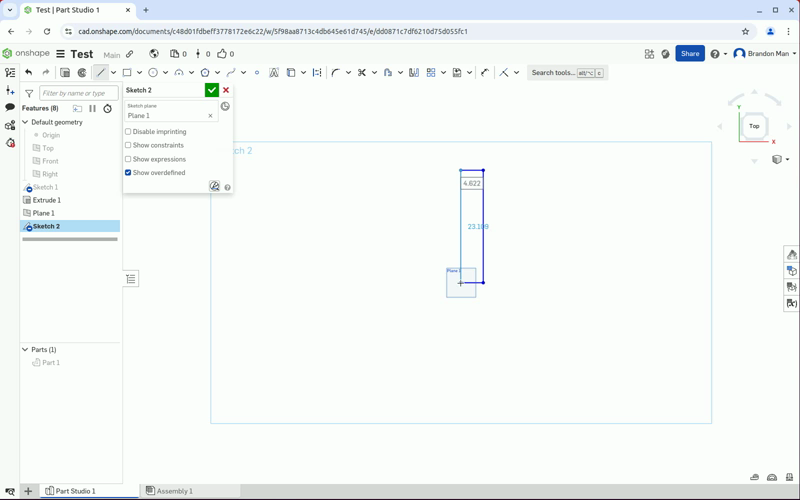
key_up(shift)
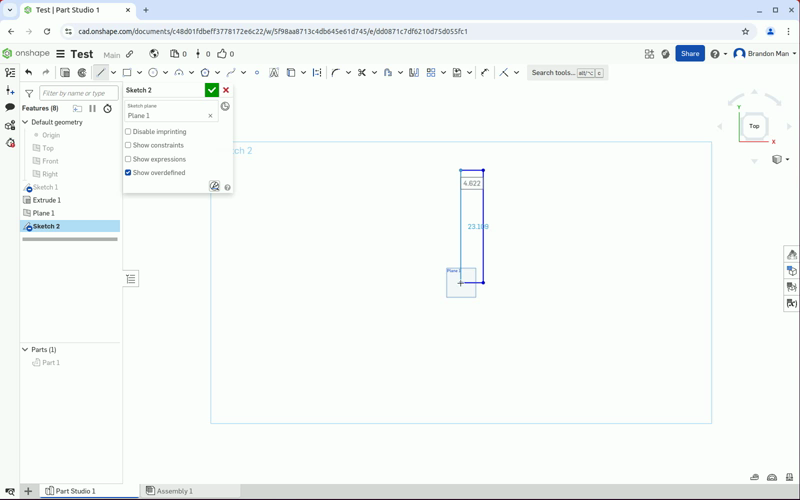
click(460, 282)
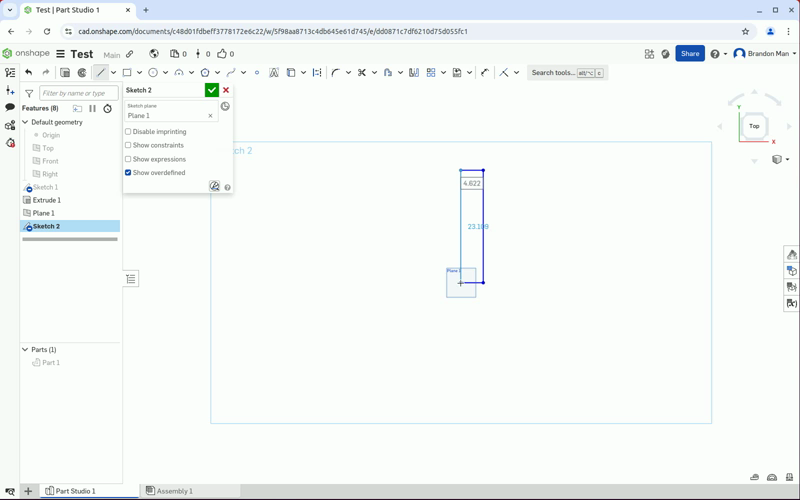
key(esc)
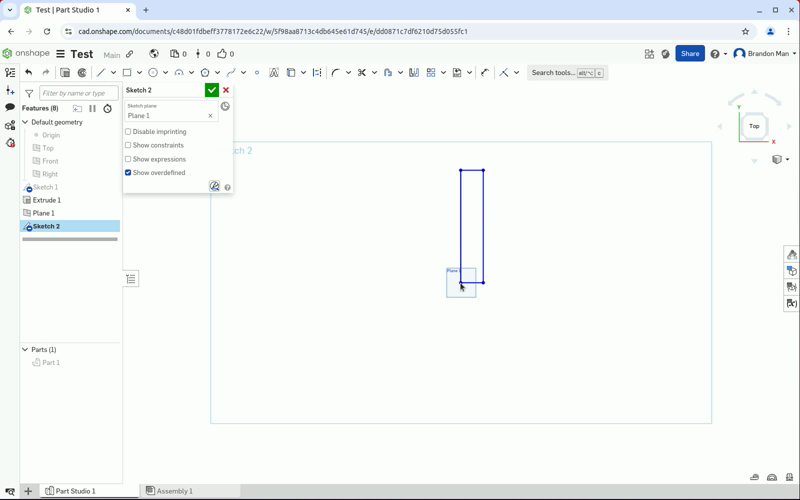
mouse_move(472, 210)
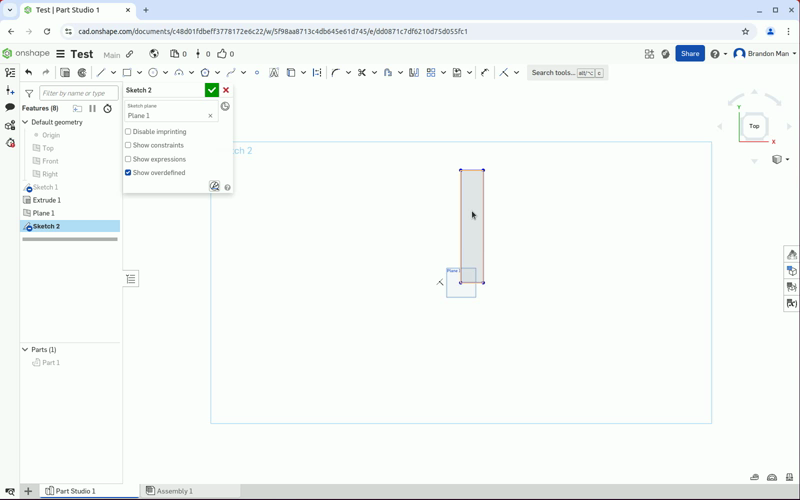
click(472, 210)
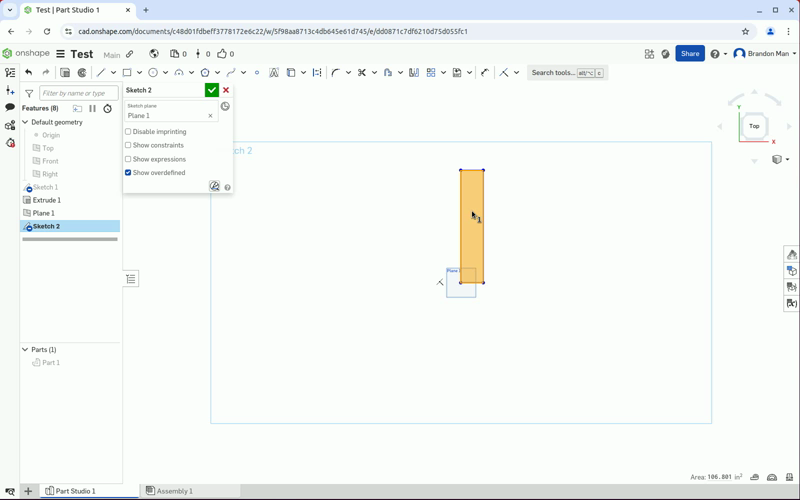
mouse_move(73, 352)
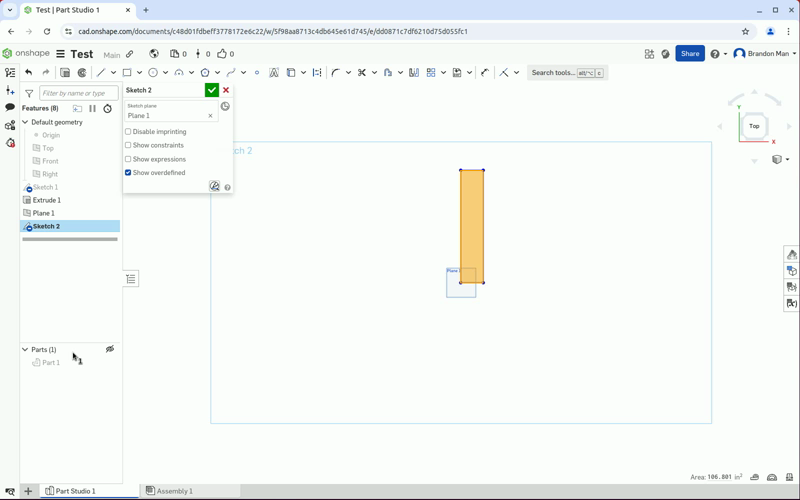
key(shift+y)
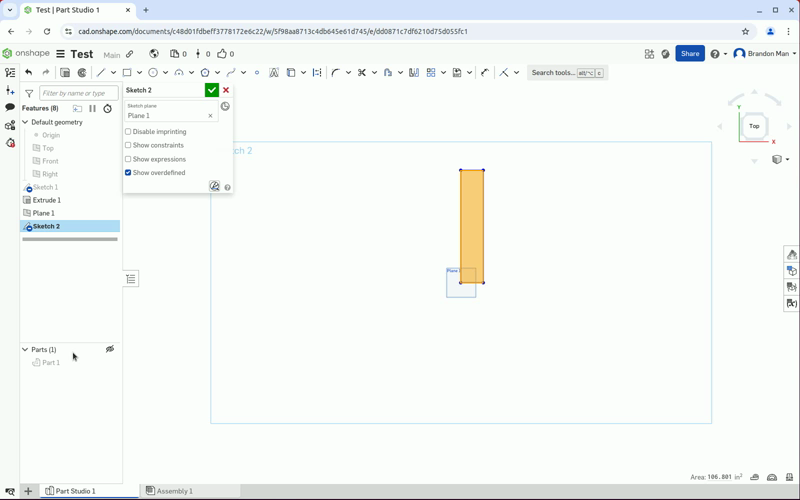
key(shift+e)
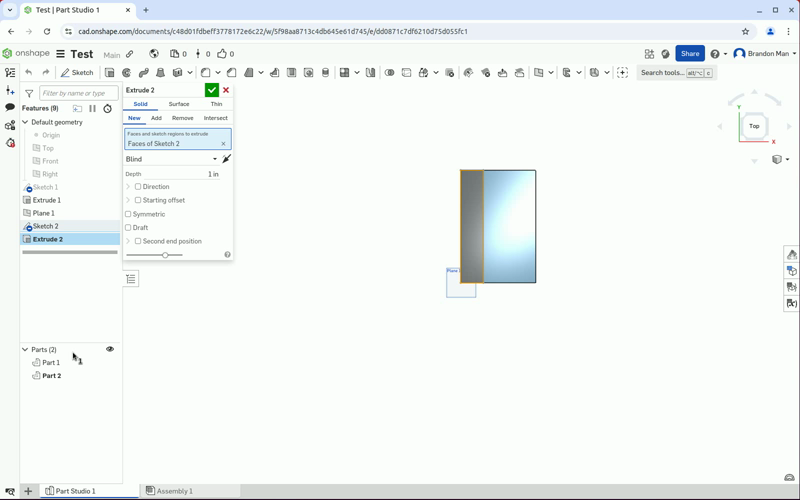
mouse_move(143, 106)
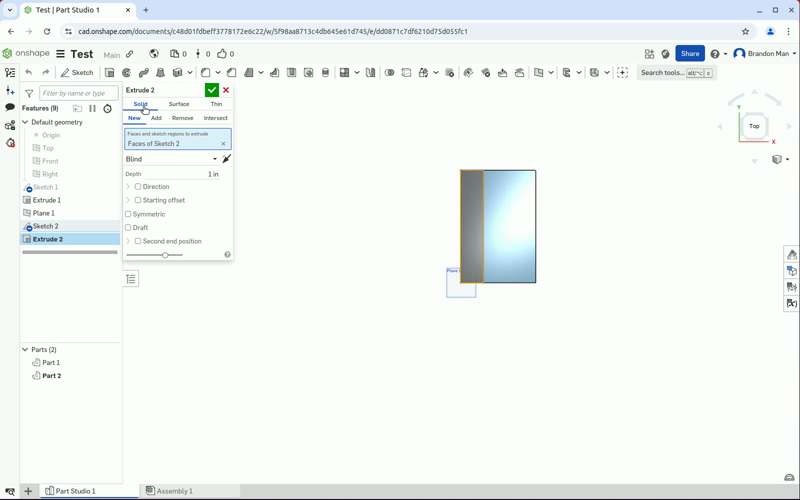
click(143, 106)
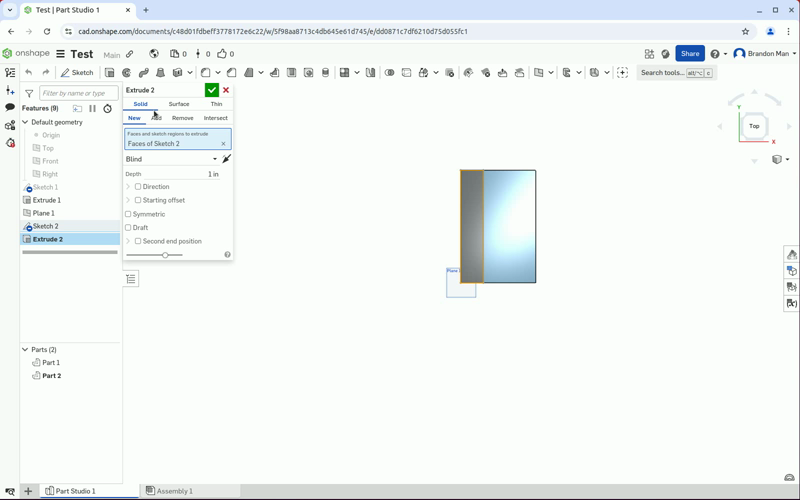
mouse_move(186, 120)
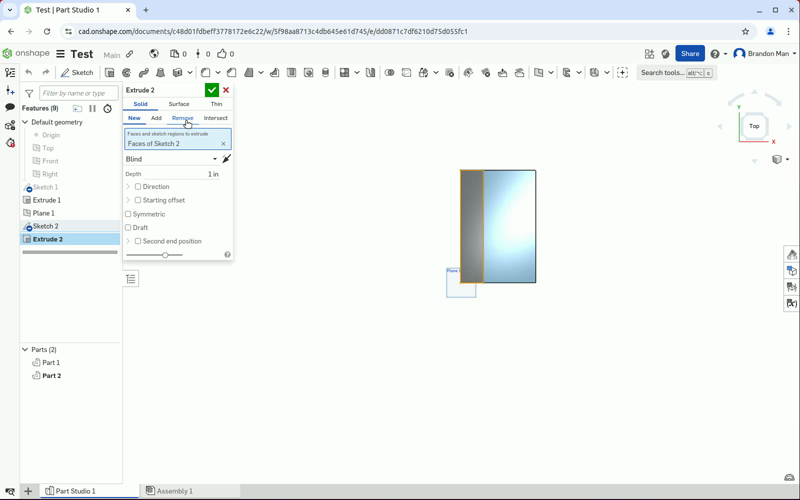
click(186, 120)
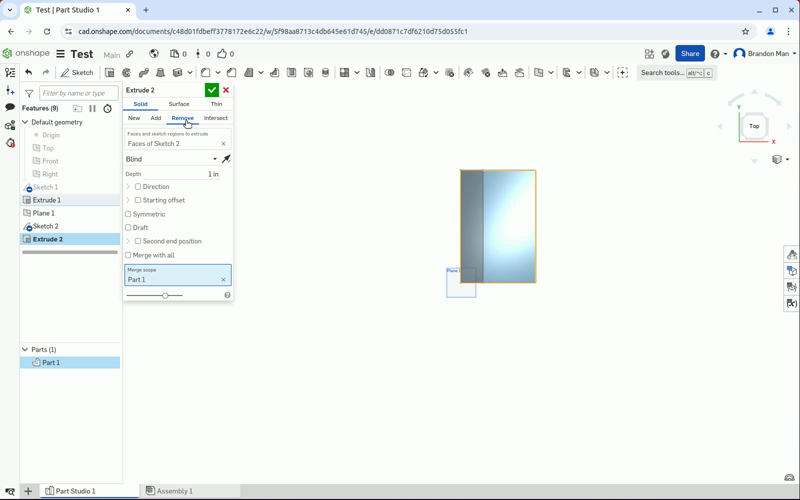
key(tab, 4)
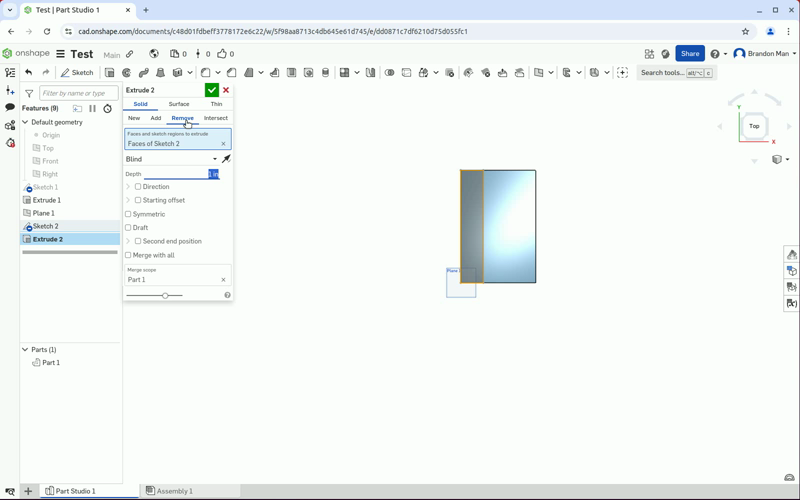
text(4.574)
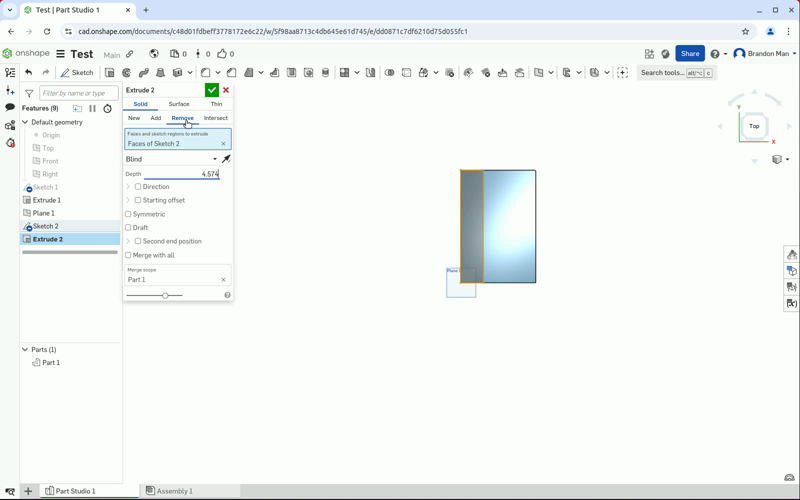
key(tab, 6)
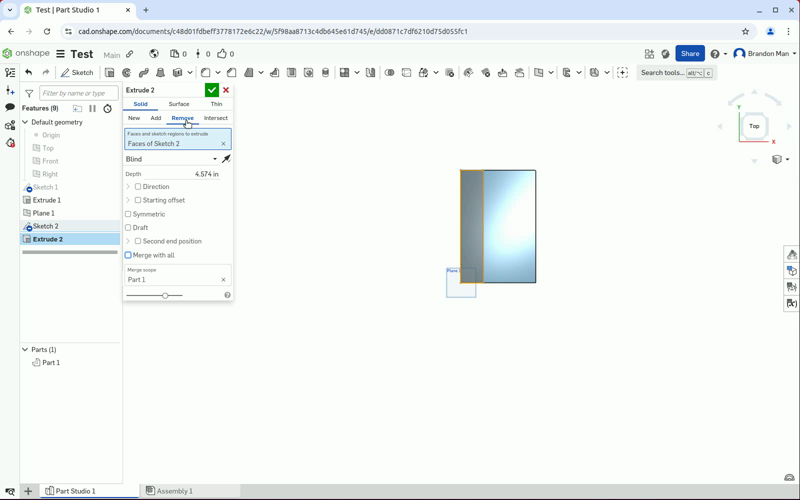
key(space)
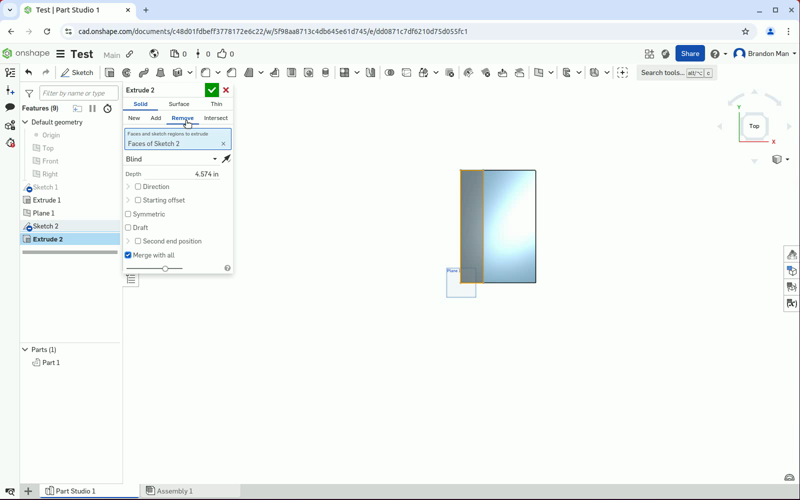
key(enter)
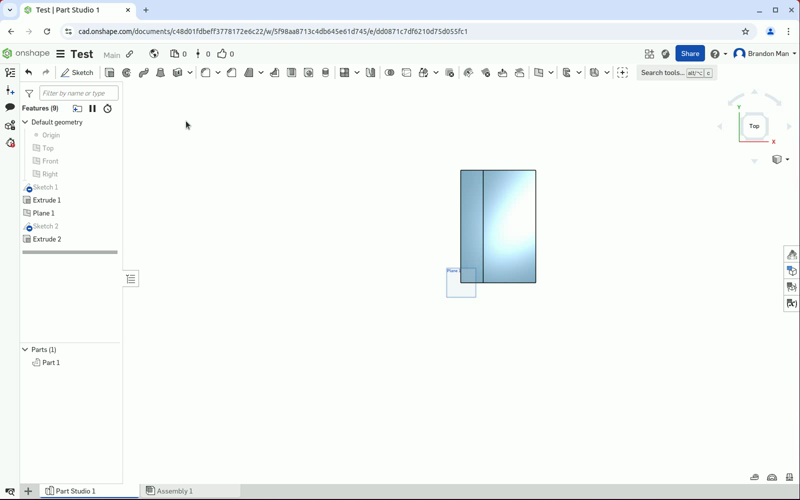
key(shift+h)
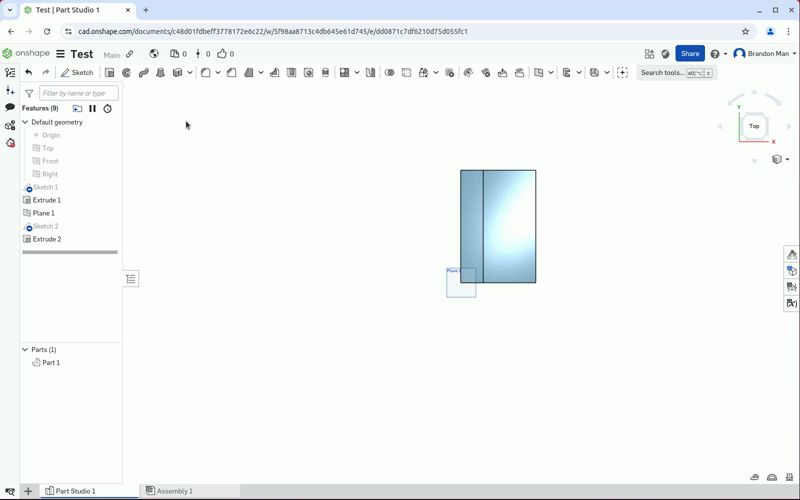
key(shift+h)
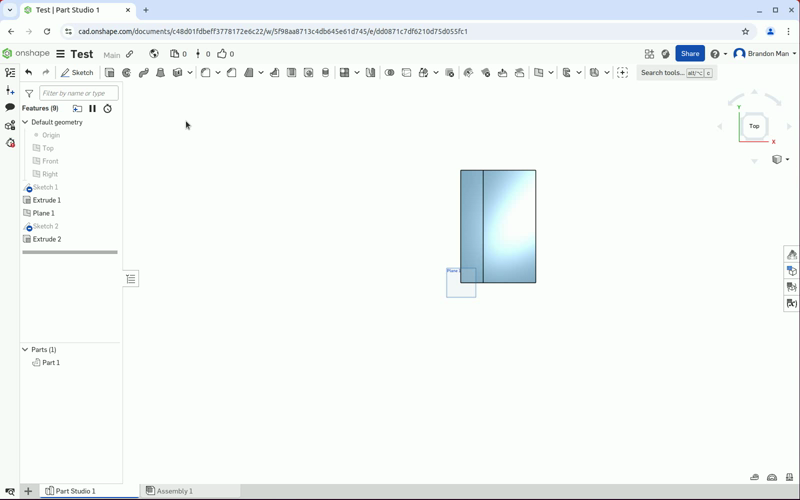
mouse_move(73, 189)
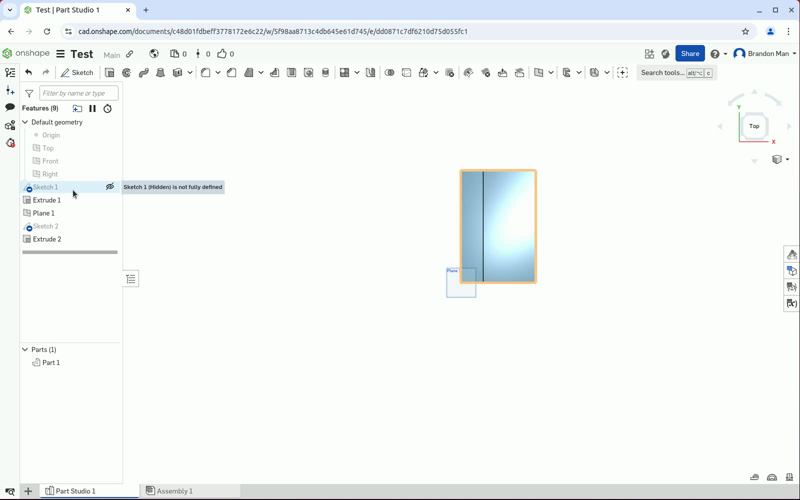
click(73, 189)
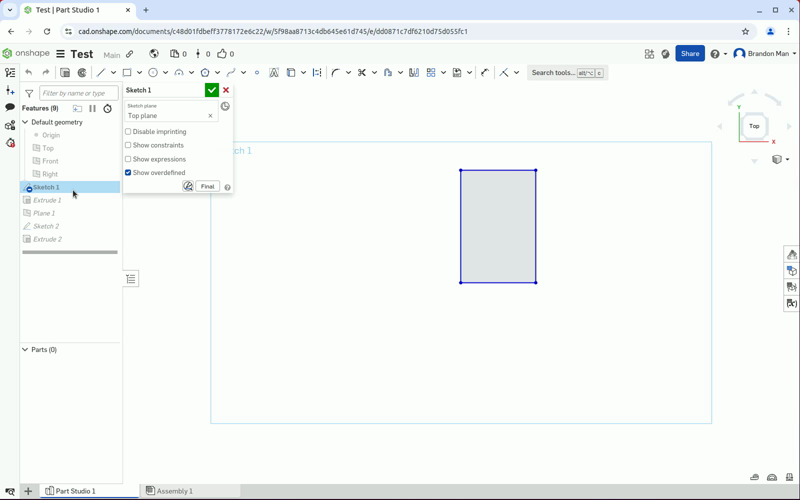
mouse_move(229, 92)
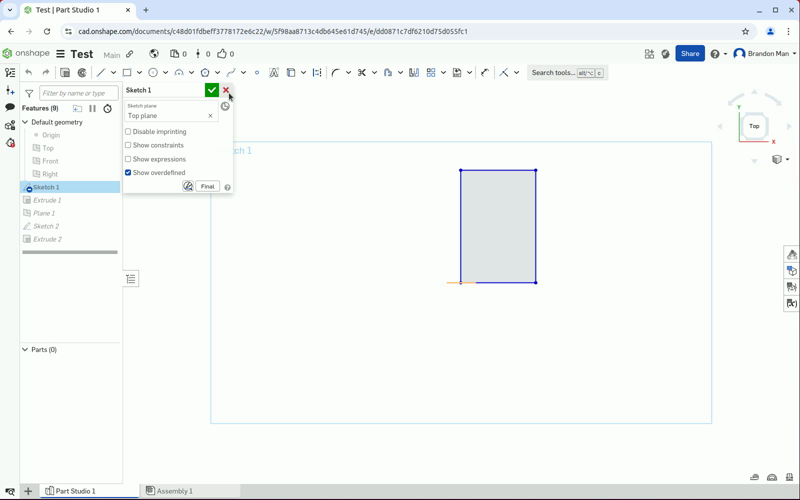
click(229, 92)
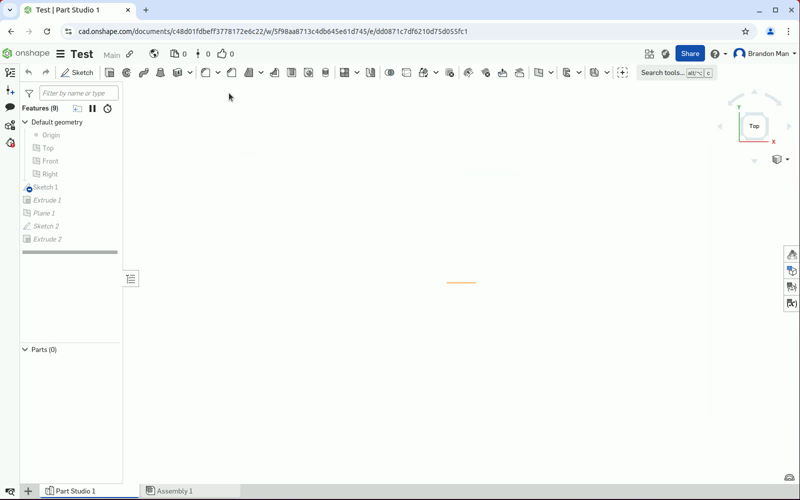
key(shift+s)
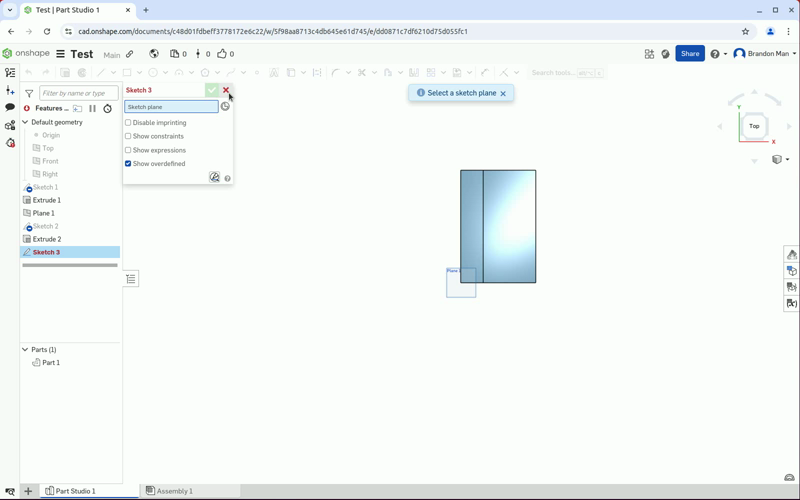
mouse_move(73, 215)
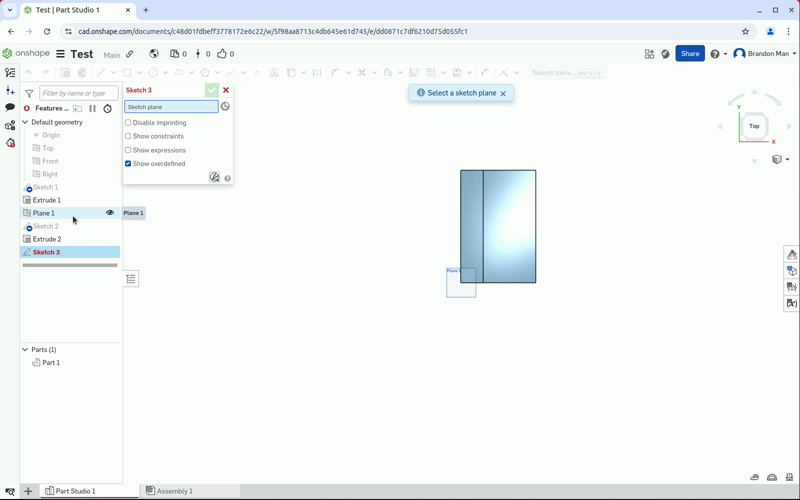
click(73, 215)
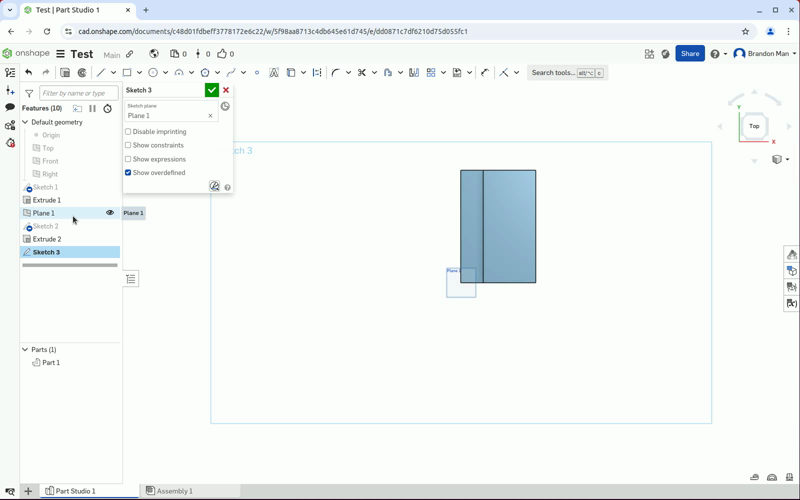
mouse_move(73, 352)
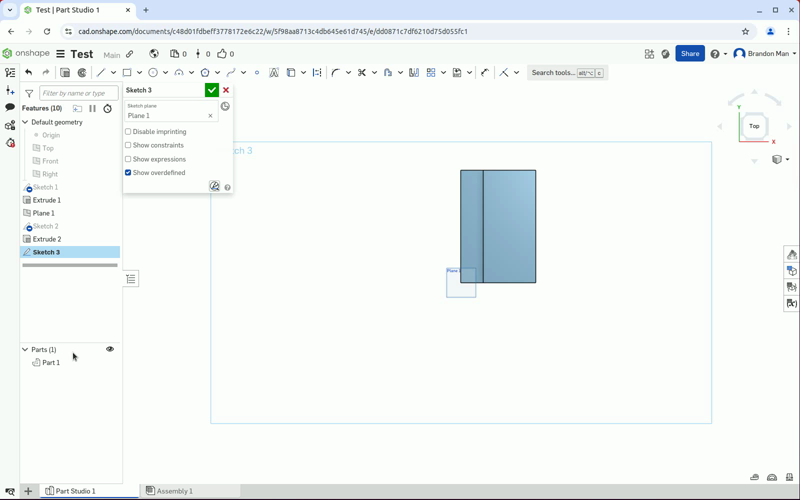
key(y)
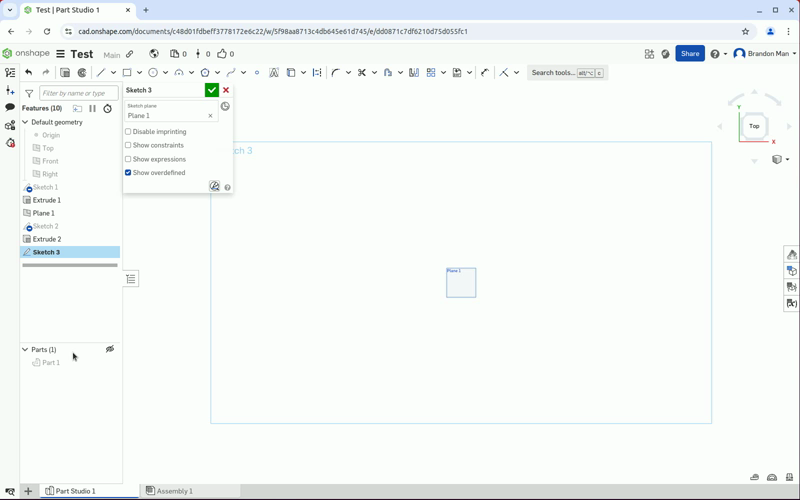
key(c)
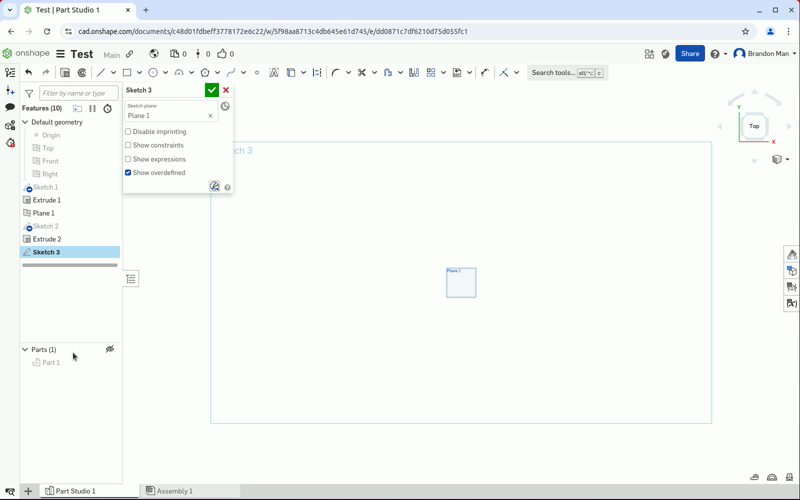
key_down(shift)
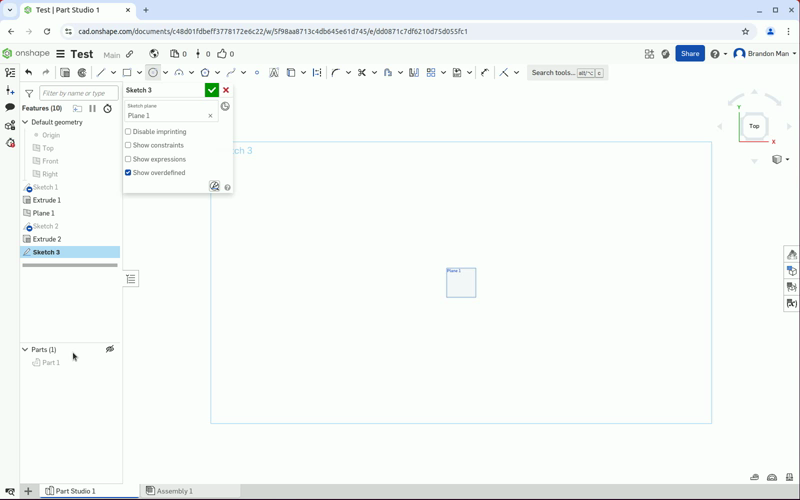
mouse_move(510, 226)
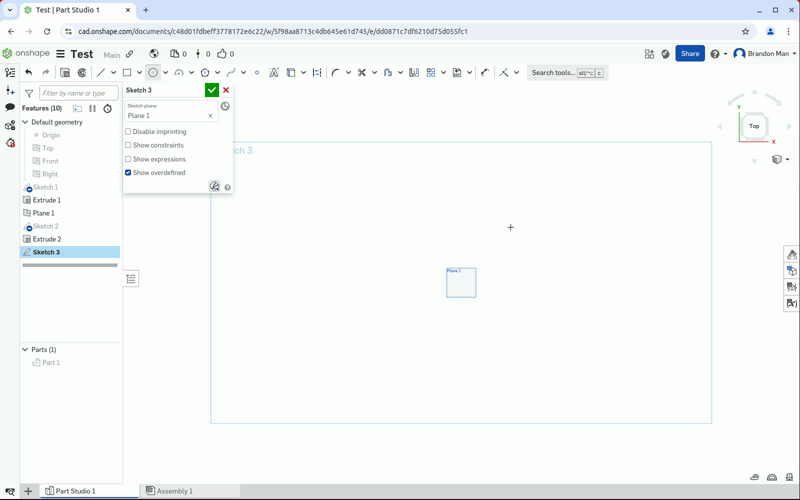
click(510, 226)
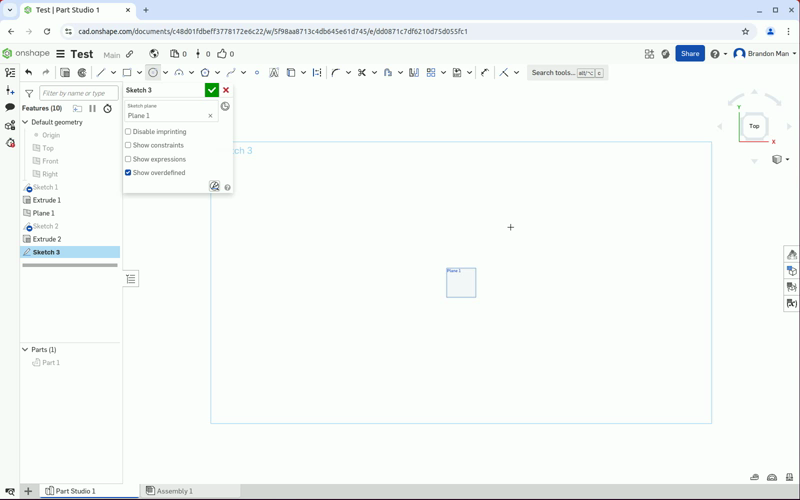
key_up(shift)
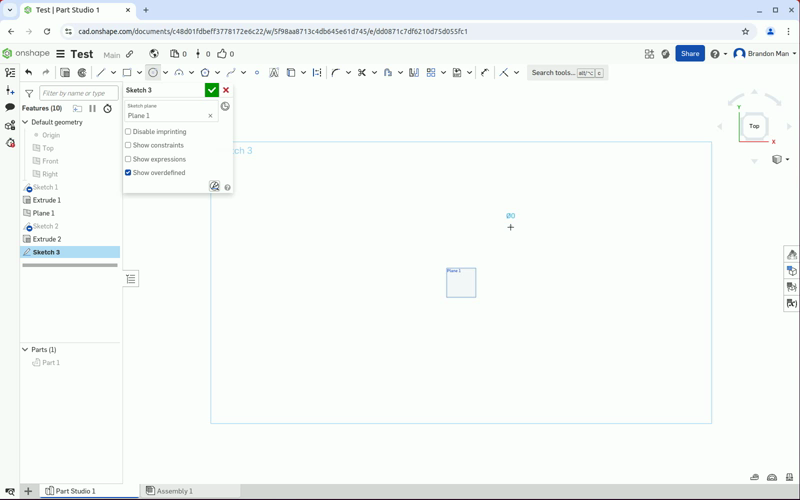
mouse_move(526, 226)
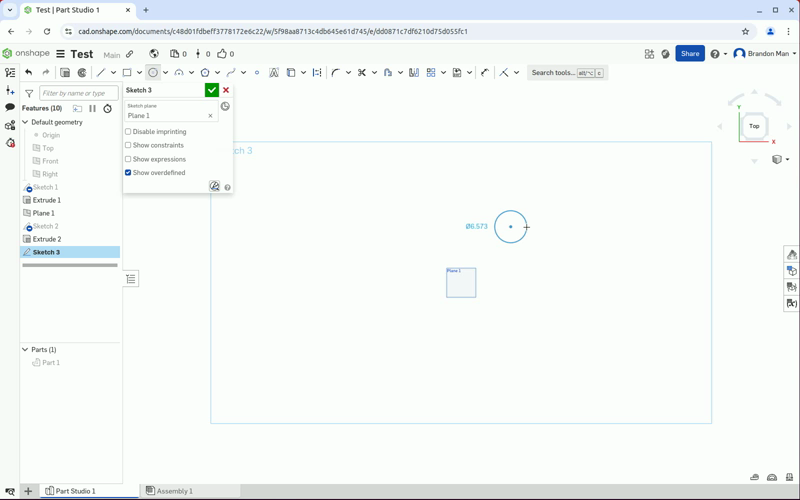
click(526, 226)
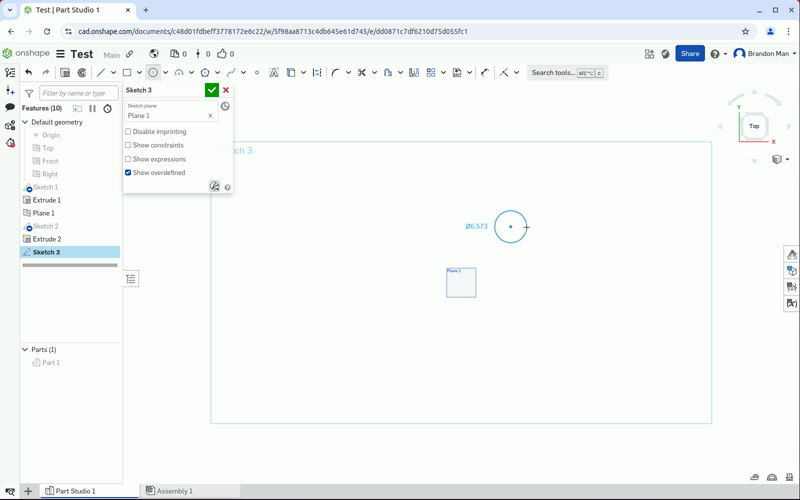
key(esc)
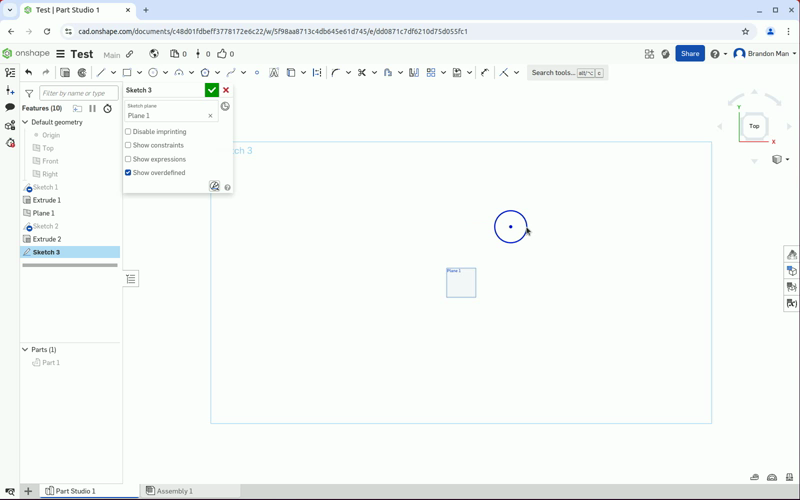
mouse_move(506, 227)
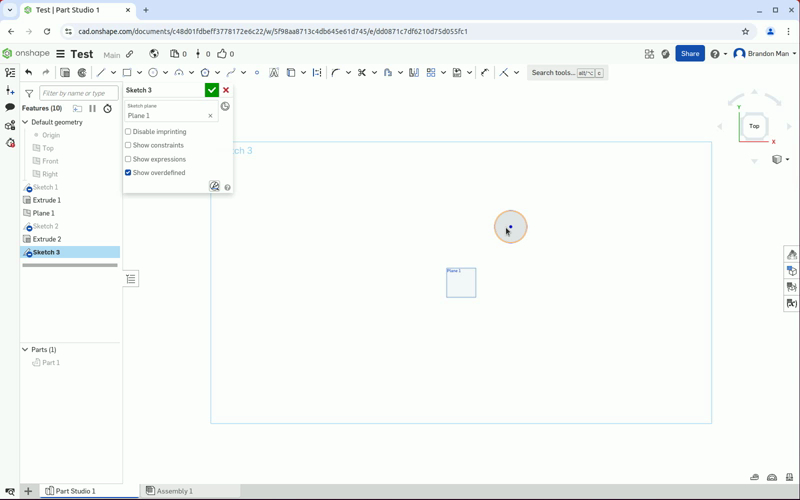
scroll(6)
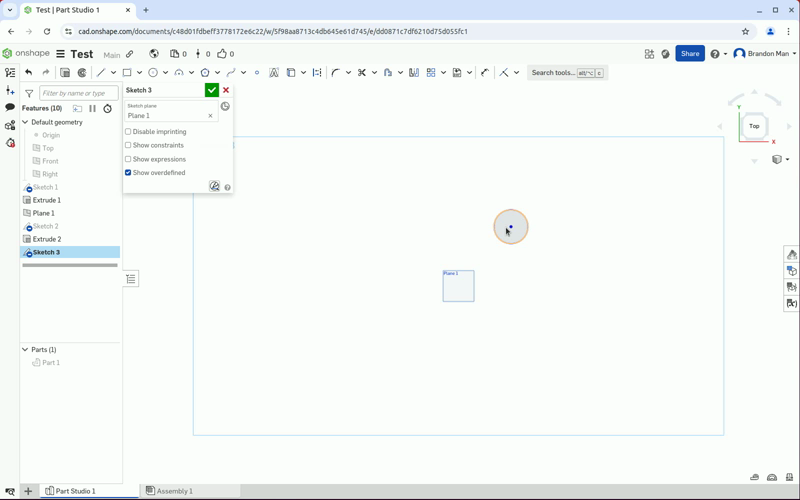
scroll(6)
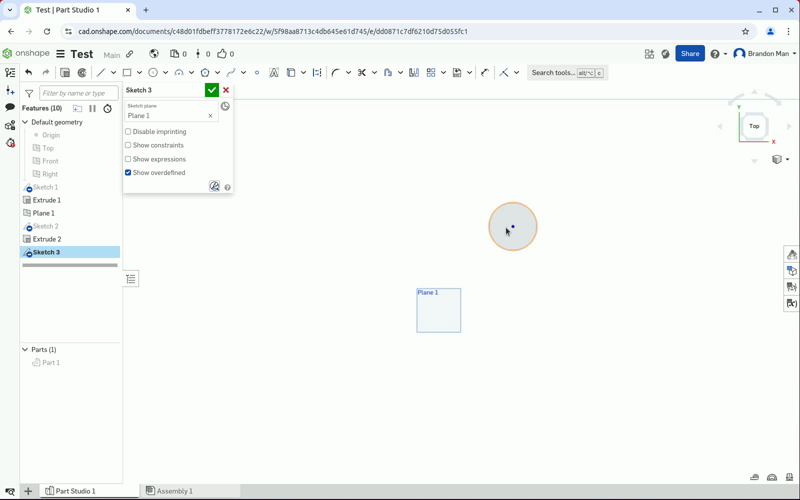
scroll(6)
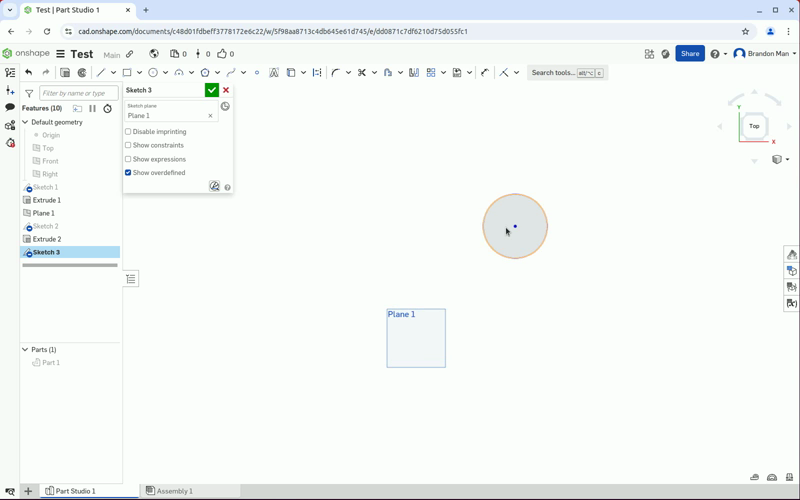
scroll(6)
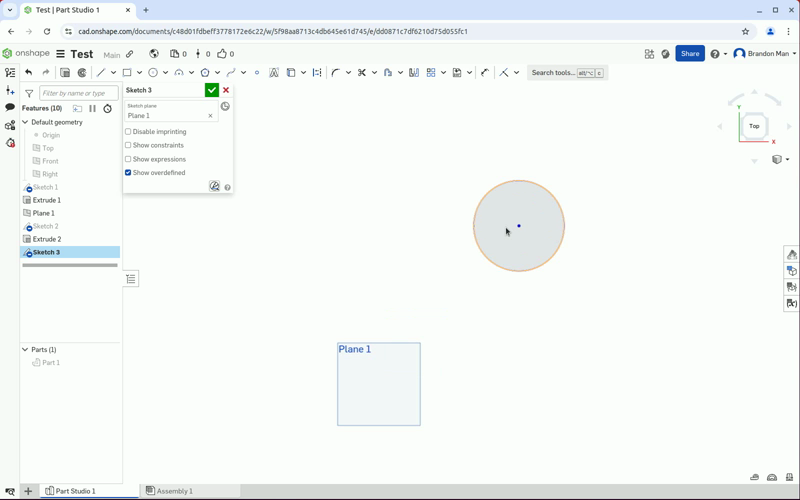
scroll(6)
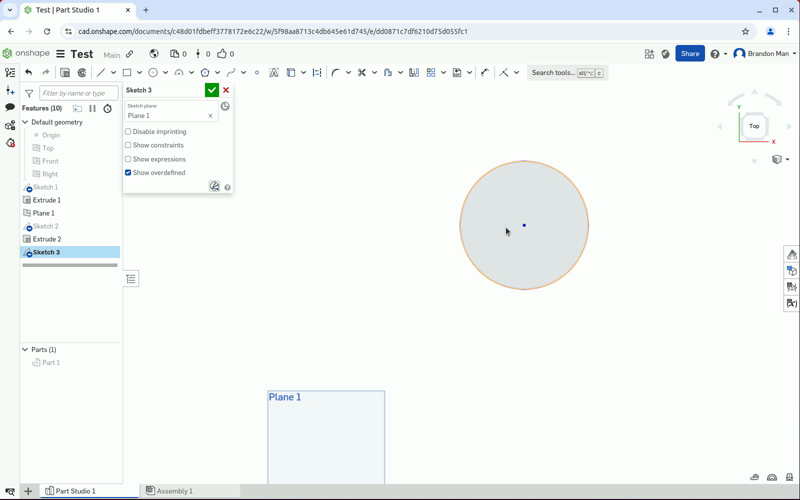
scroll(6)
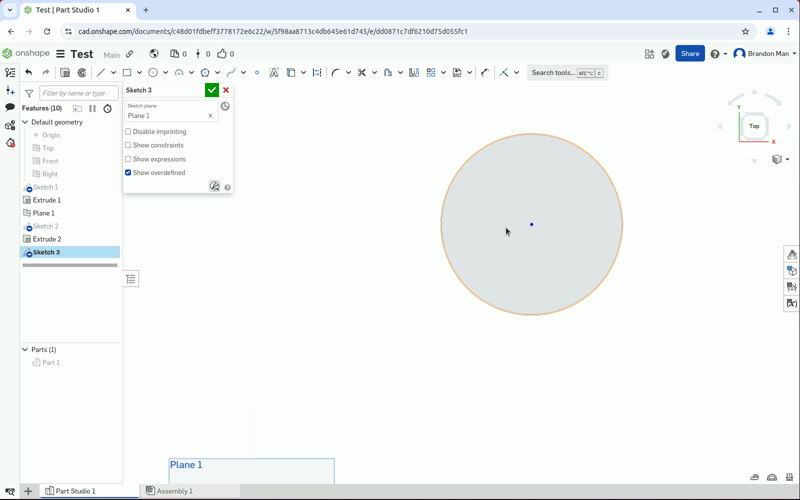
scroll(6)
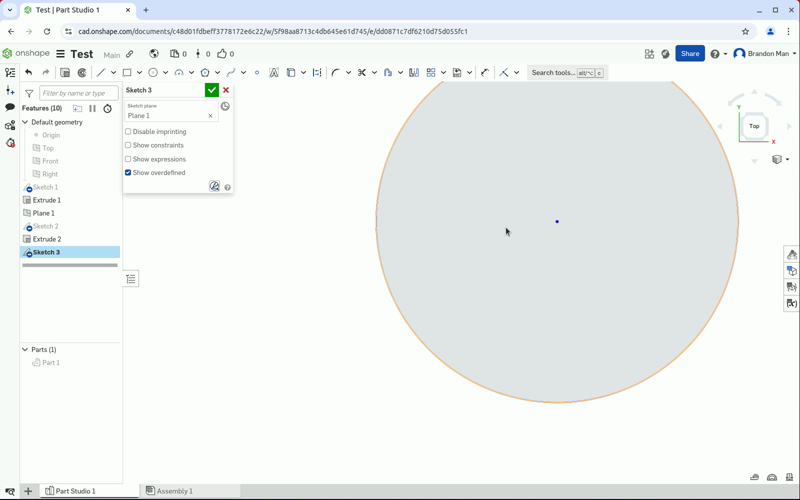
click(506, 227)
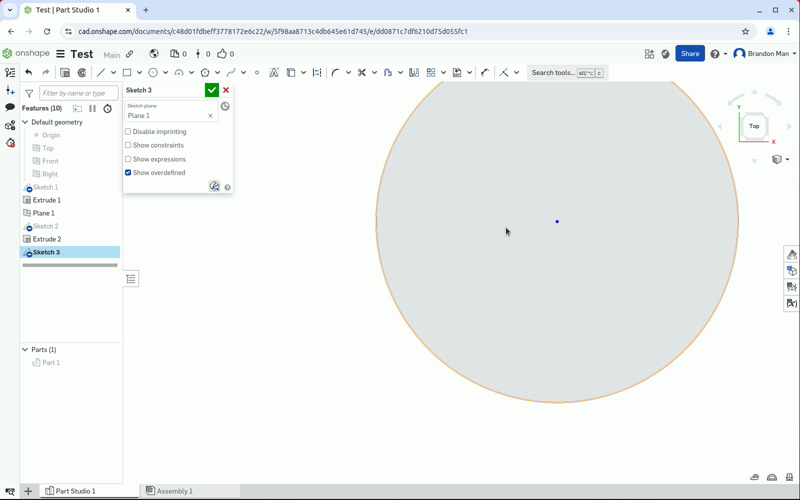
scroll(-6)
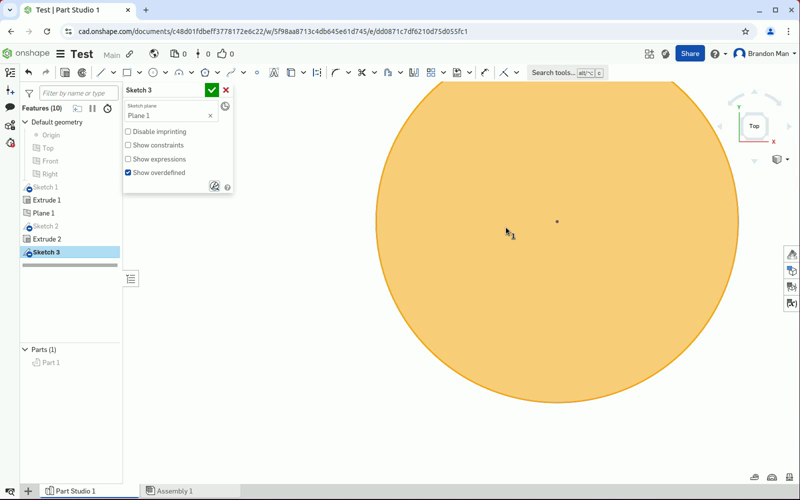
scroll(-6)
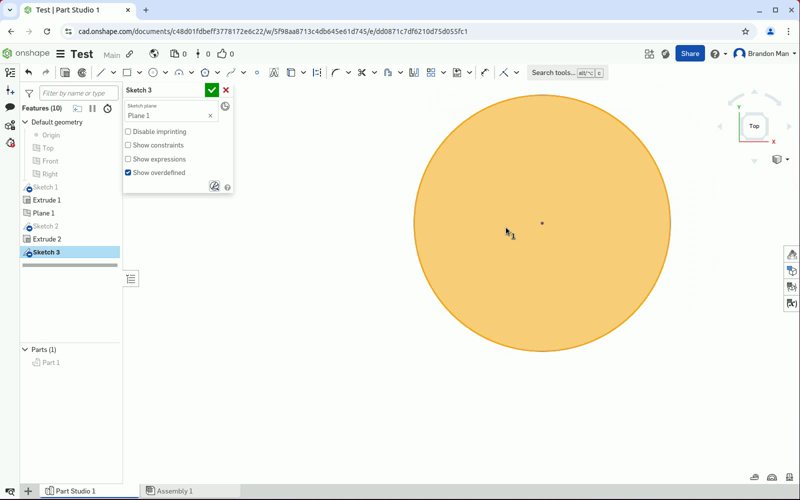
scroll(-6)
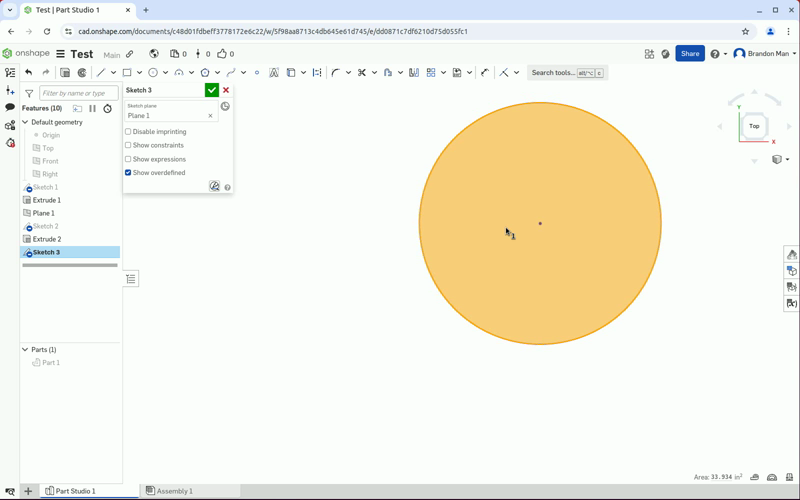
scroll(-6)
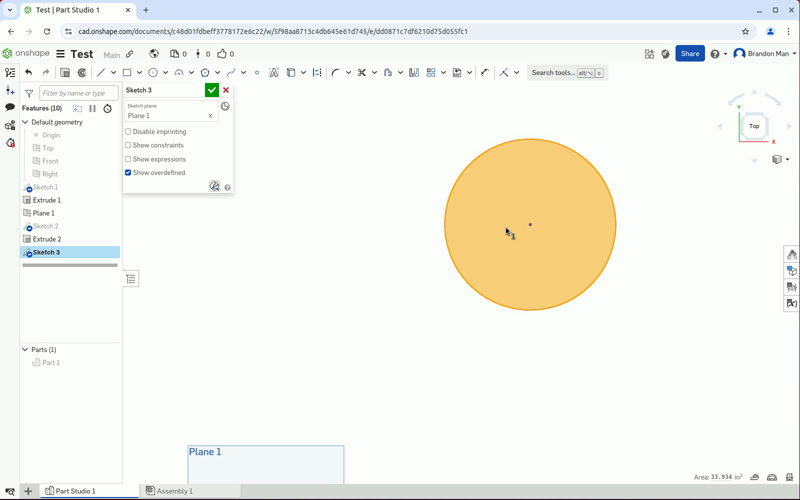
scroll(-6)
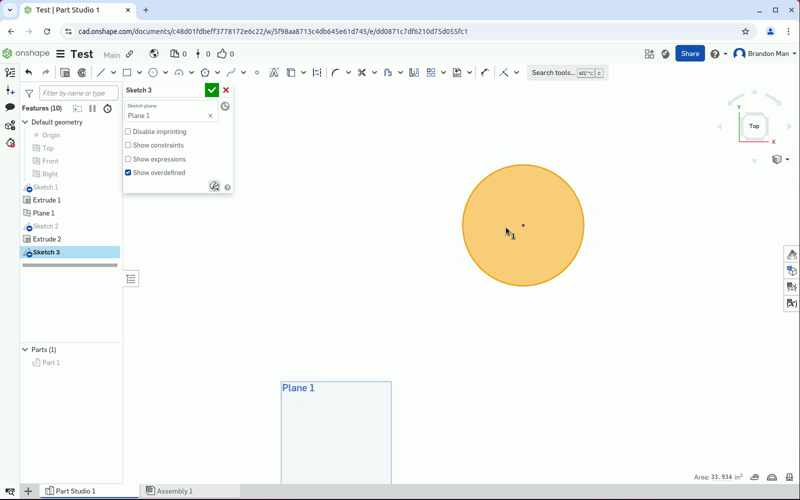
scroll(-6)
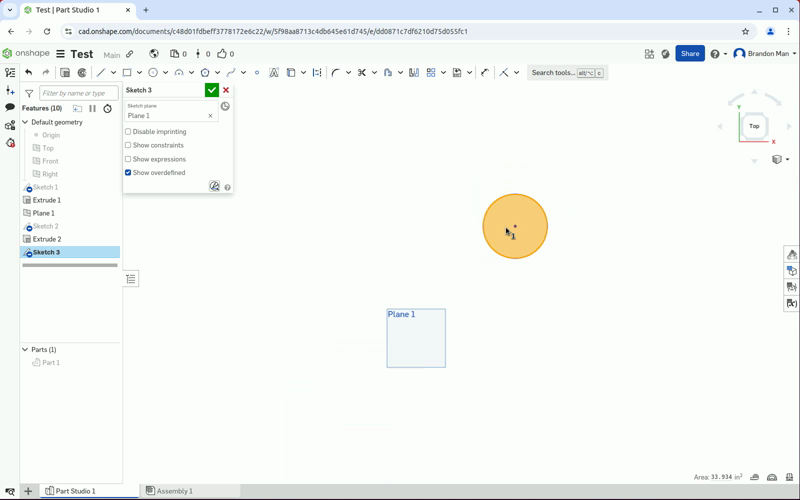
scroll(-6)
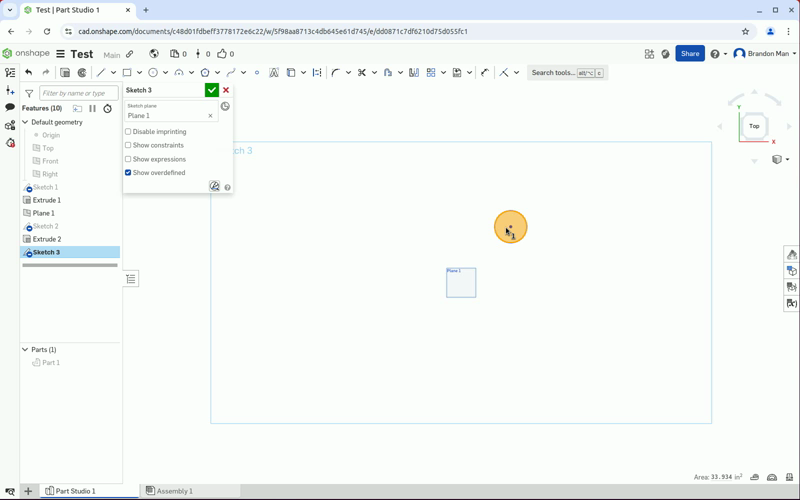
mouse_move(73, 352)
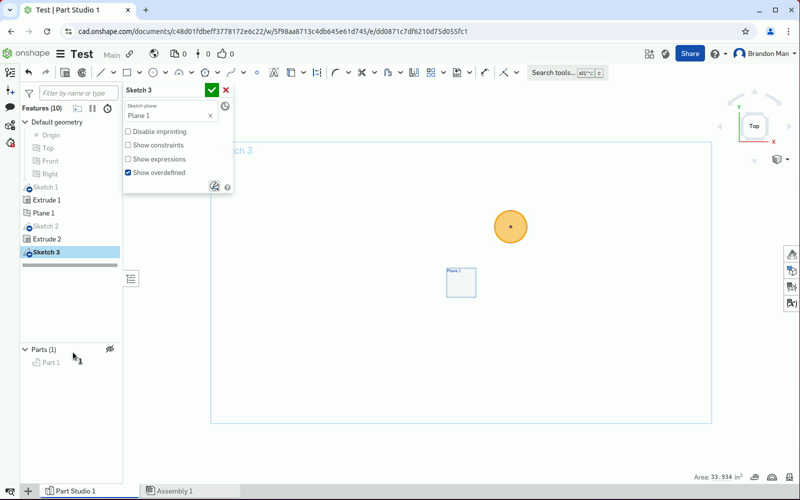
key(shift+y)
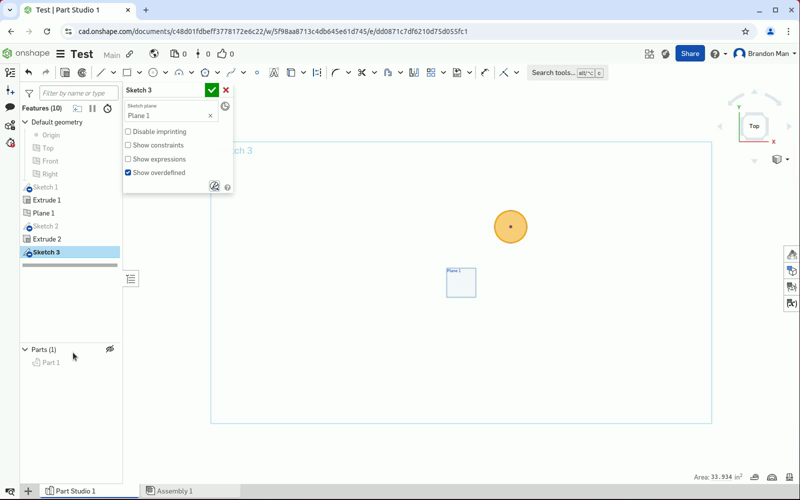
key(shift+e)
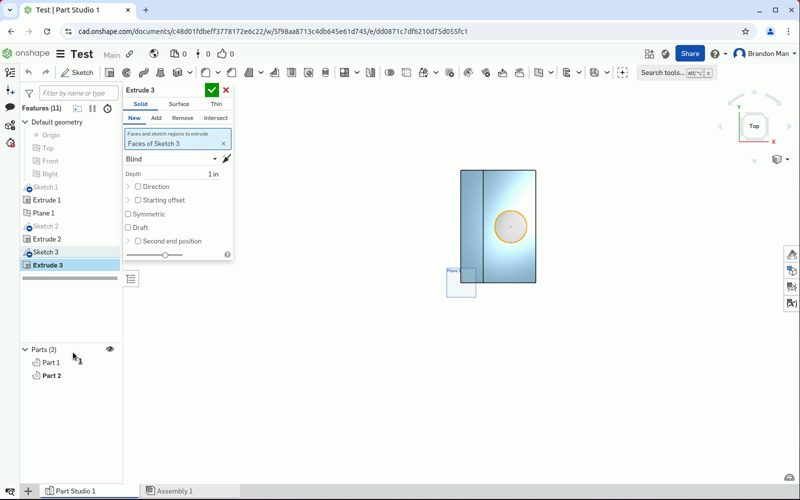
mouse_move(143, 106)
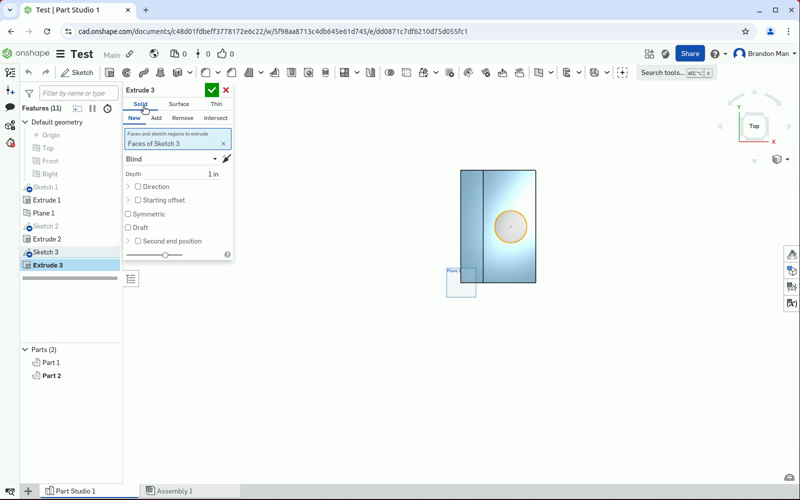
click(143, 106)
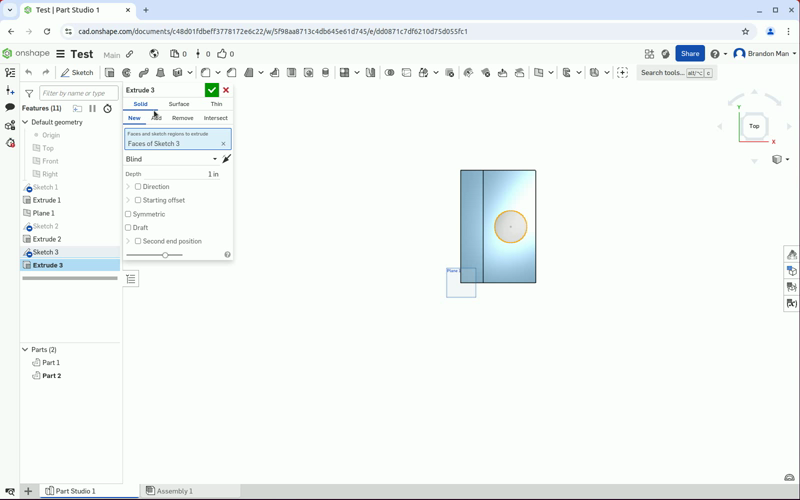
mouse_move(186, 120)
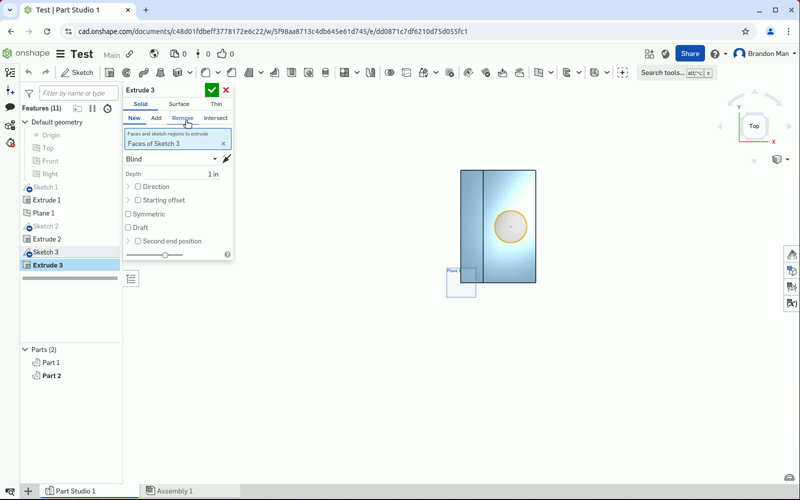
click(186, 120)
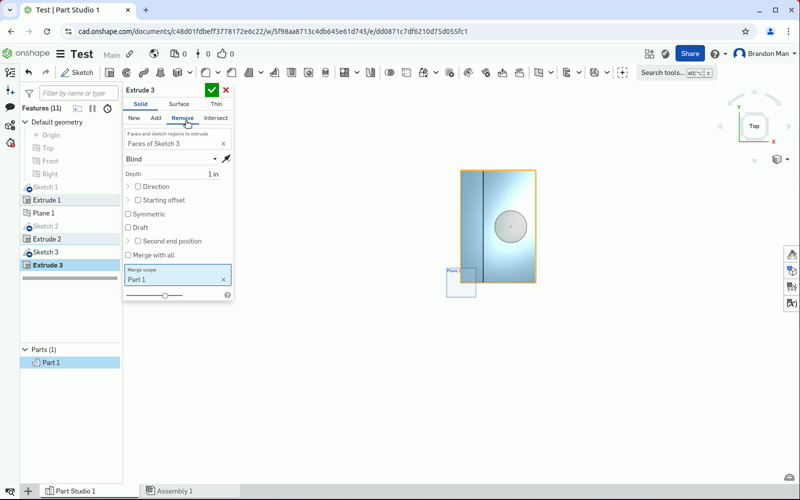
key(tab, 4)
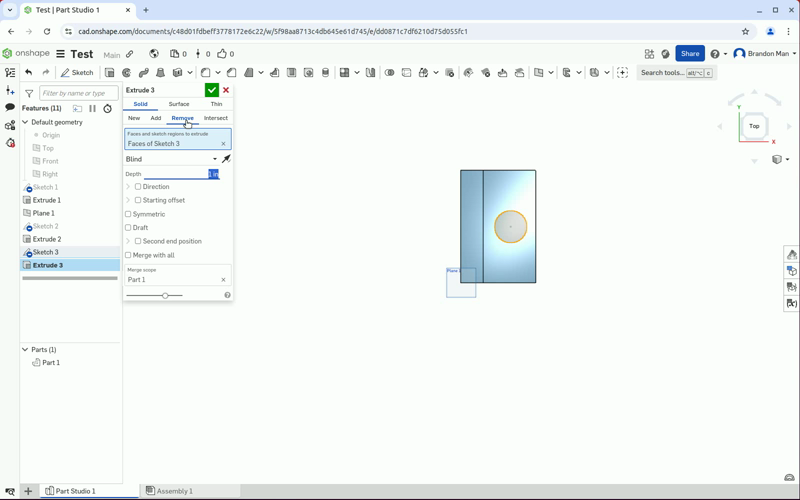
text(30.811)
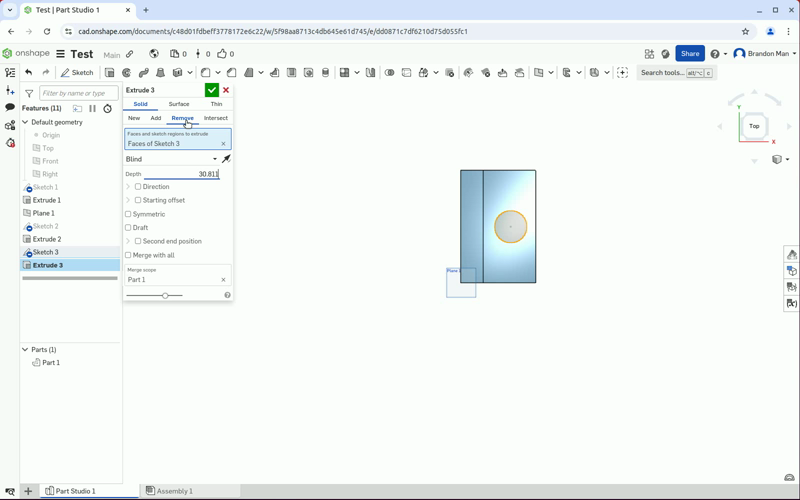
key(tab, 6)
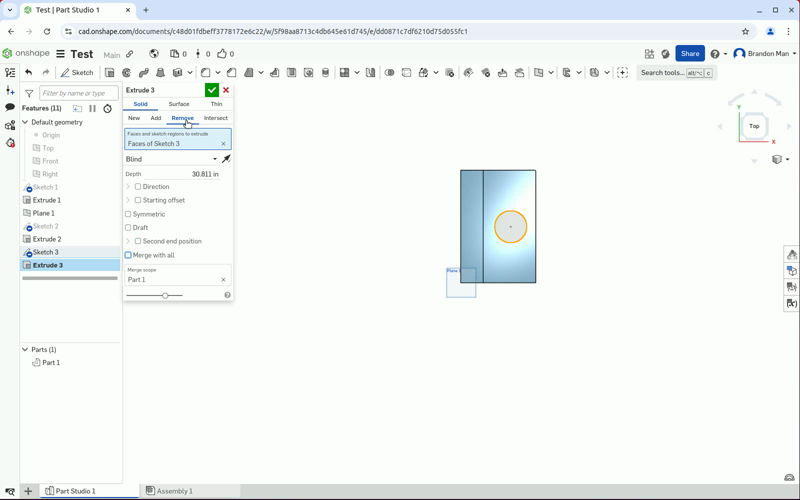
key(space)
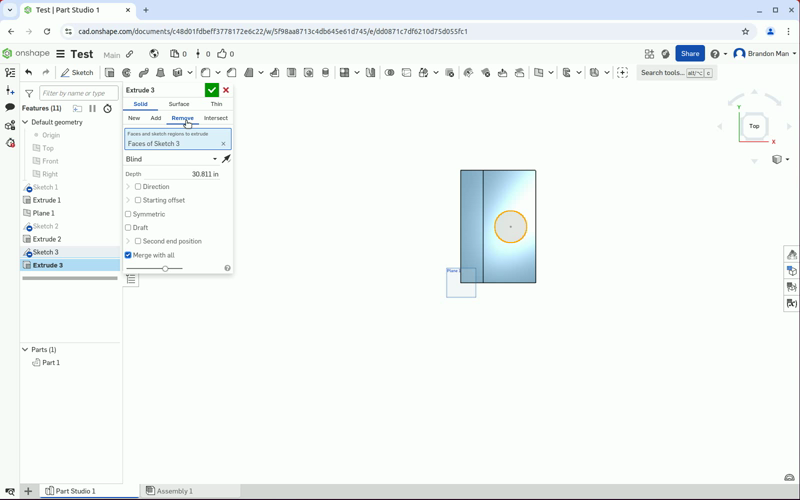
key(enter)
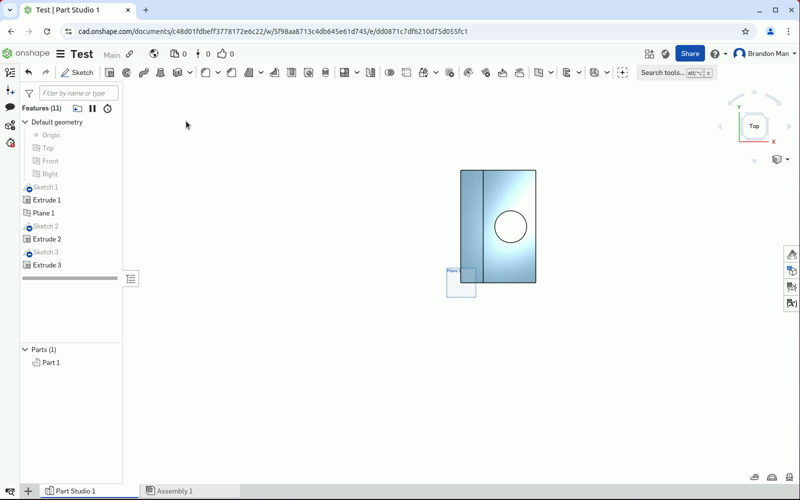
key(shift+h)
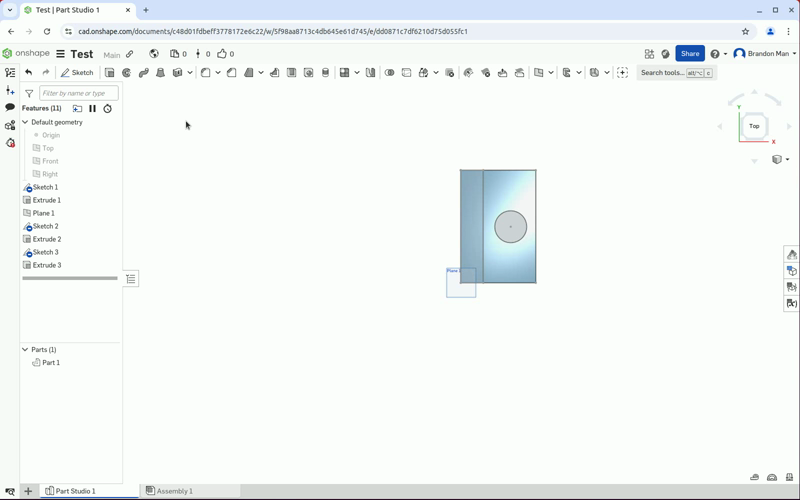
key(shift+h)
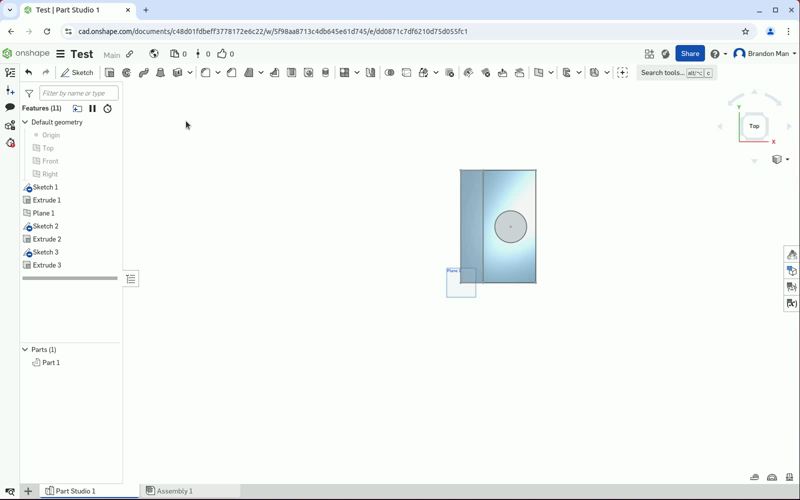
key(shift+7)
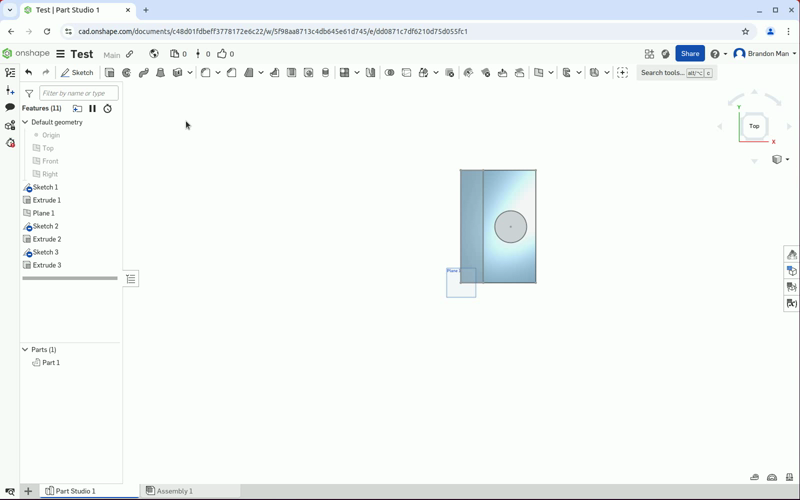
key(up, 3)
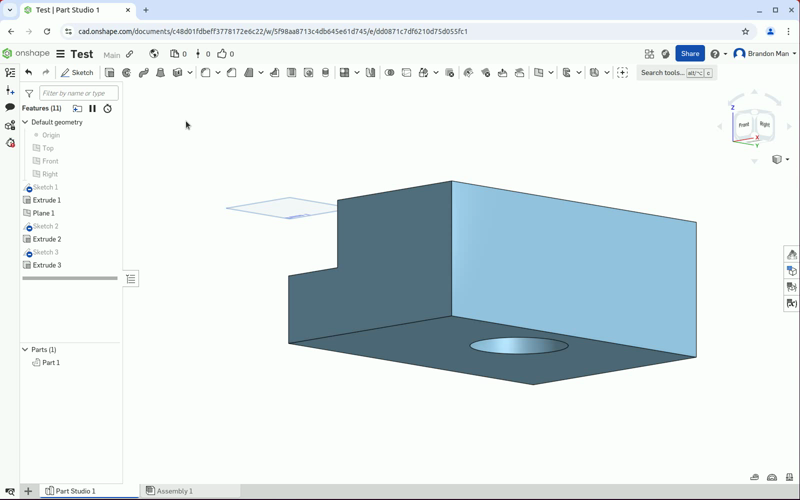
key(left, 3)
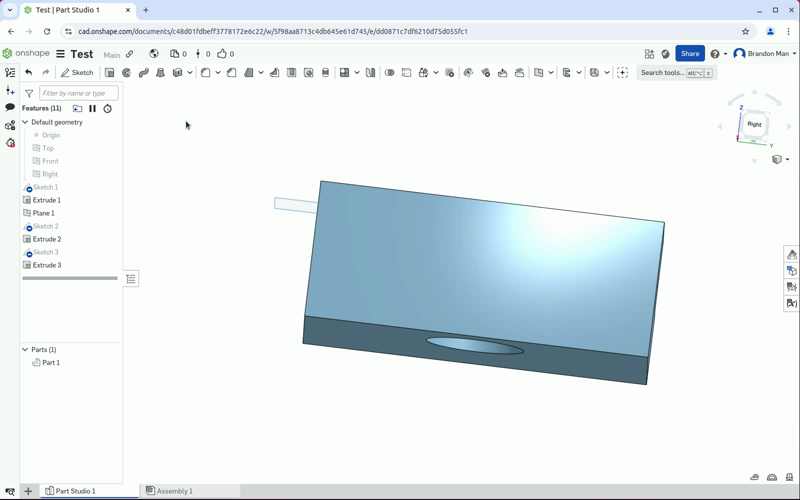
key(right, 3)
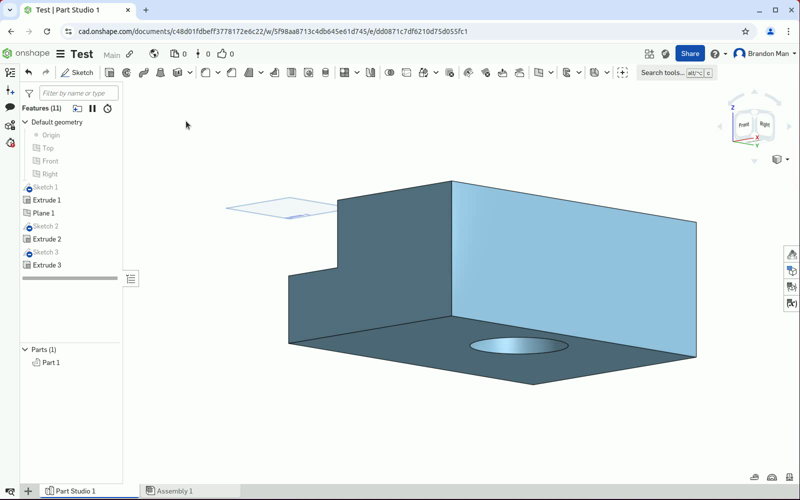
key(down, 3)
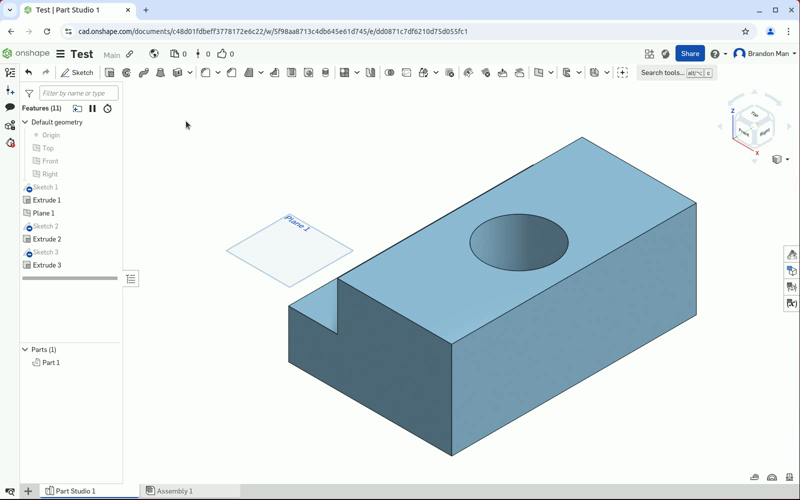
mouse_move(73, 189)
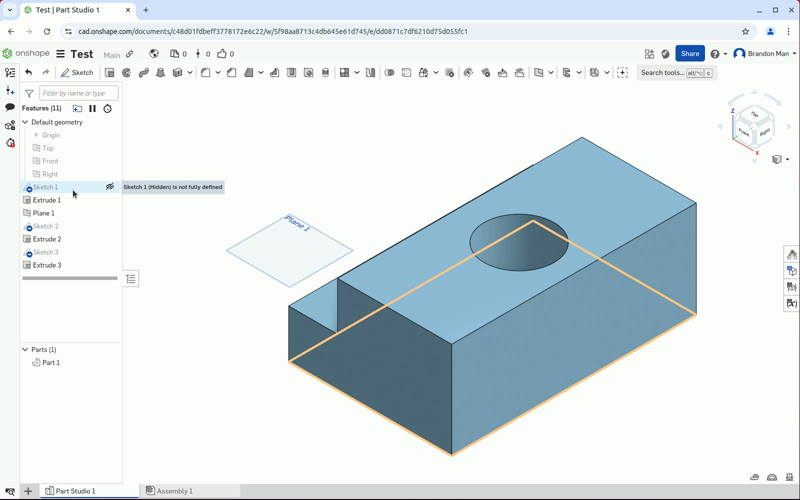
click(73, 189)